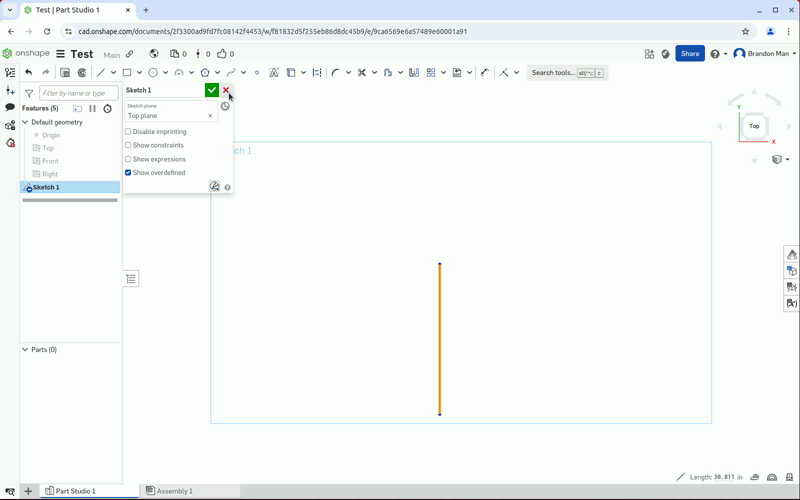
key(shift+h)
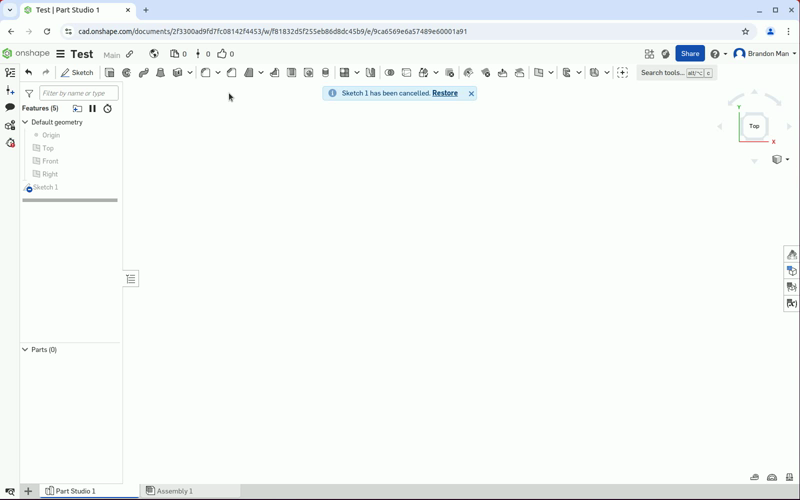
mouse_move(73, 352)
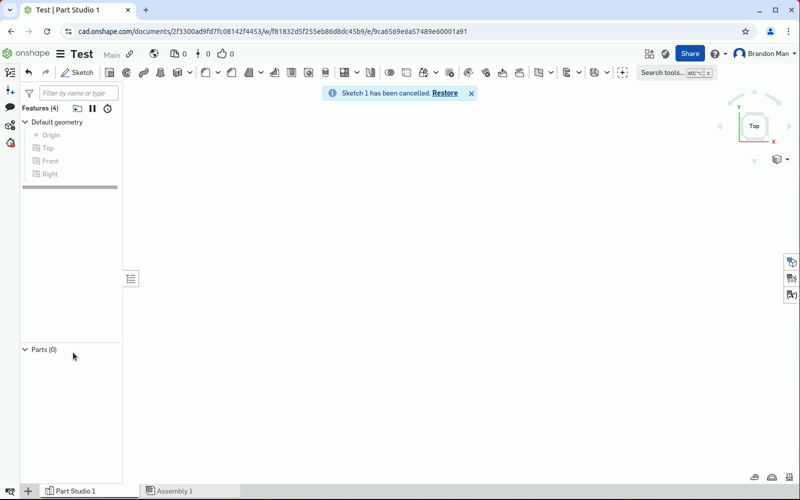
key(y)
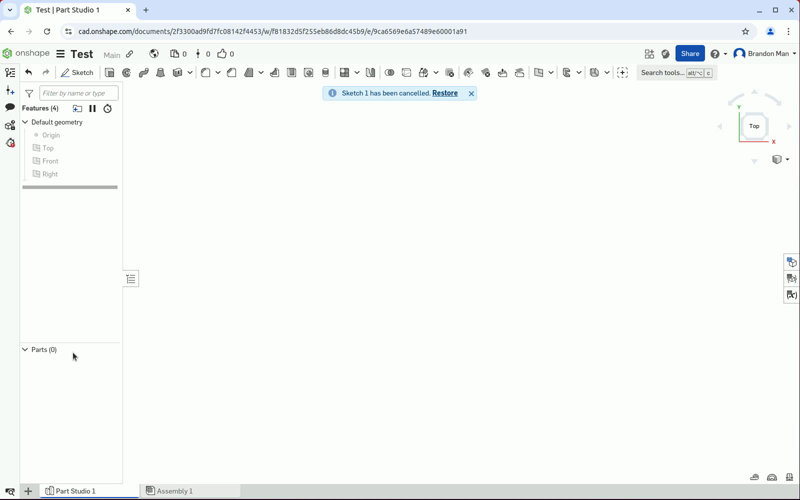
key(shift+p)
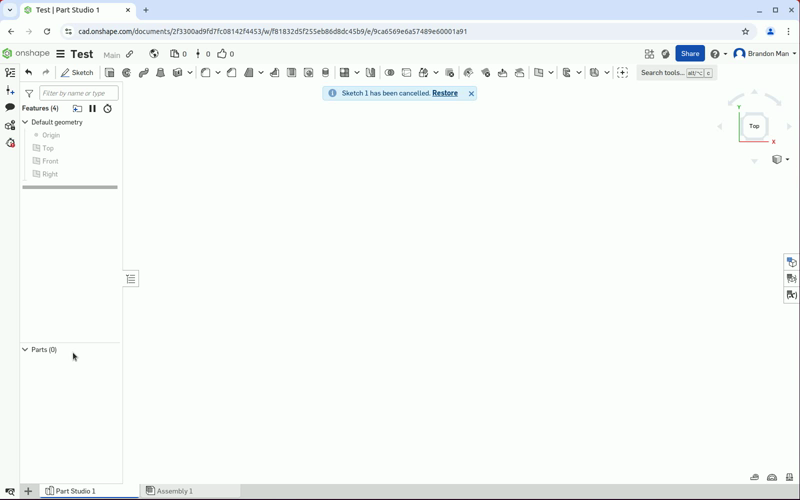
key(space)
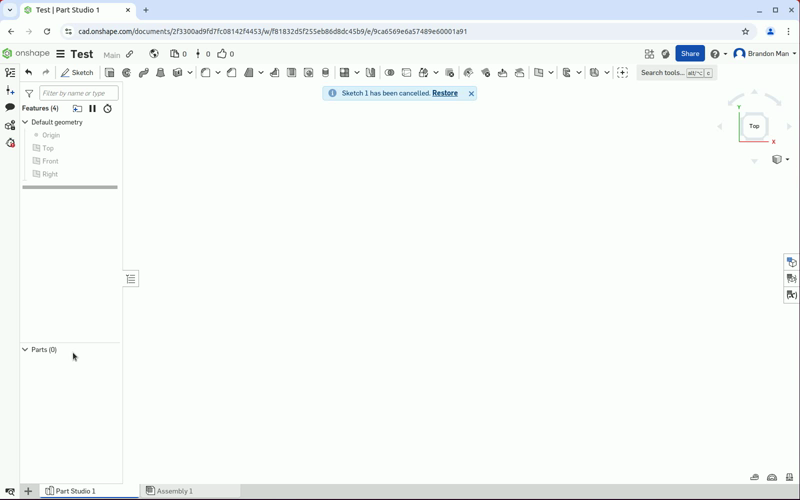
key_down(shift)
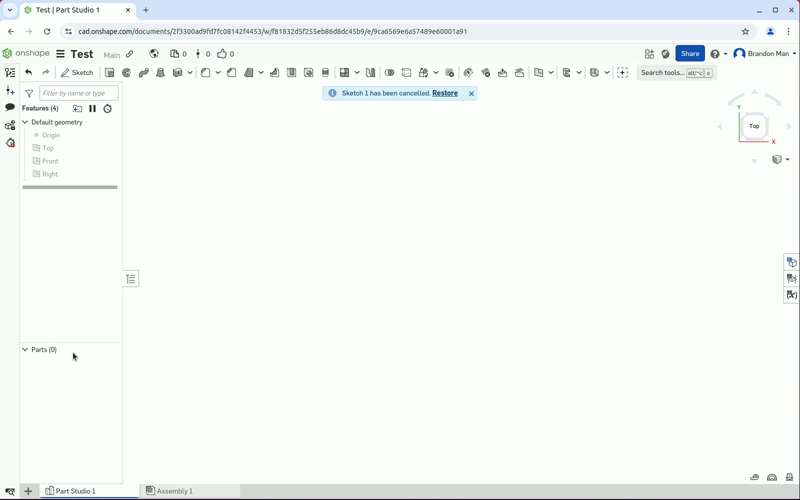
key(up)
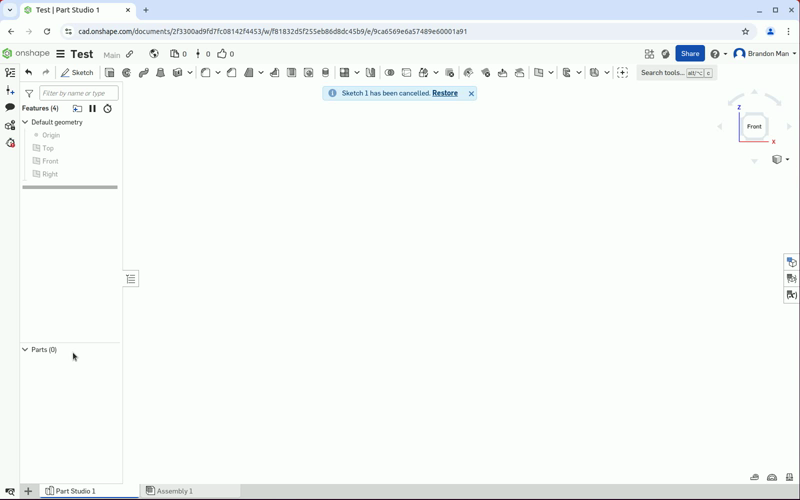
key_up(shift)
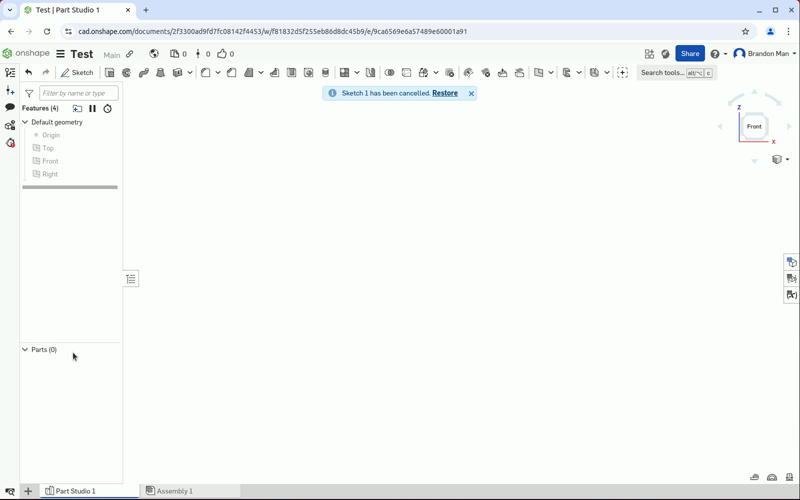
mouse_move(73, 352)
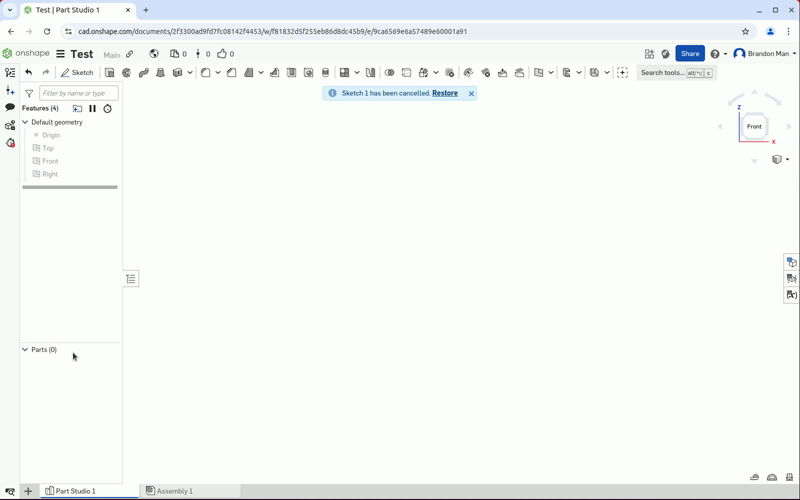
key(shift+y)
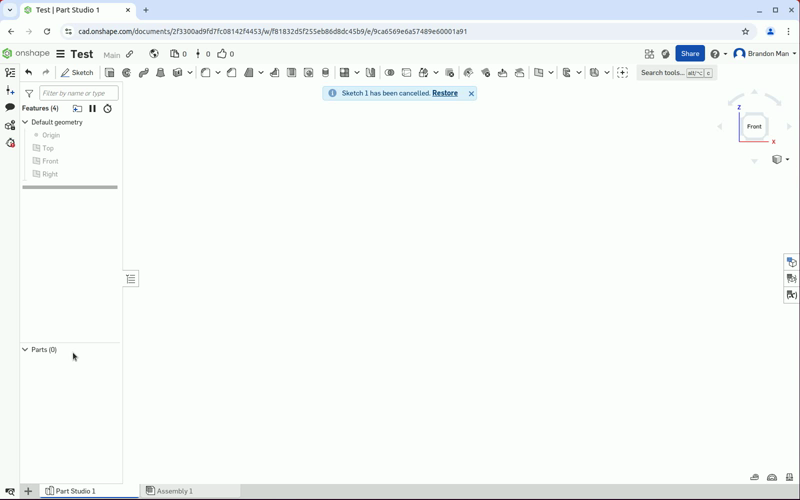
key(shift+s)
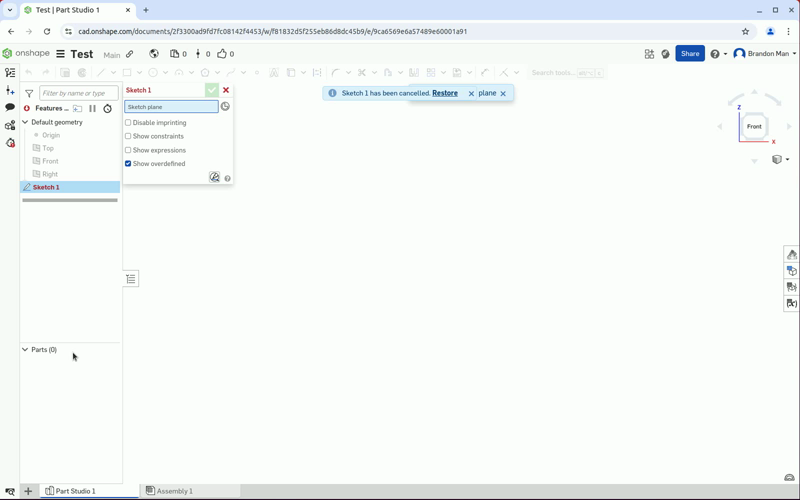
mouse_move(73, 163)
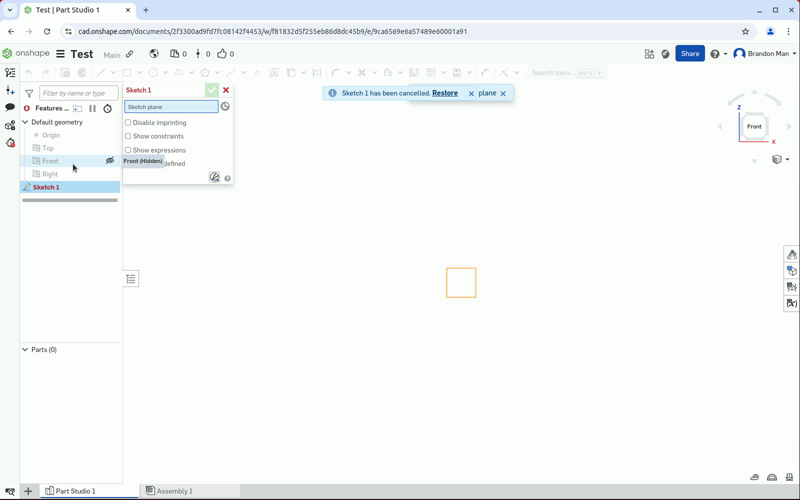
click(73, 163)
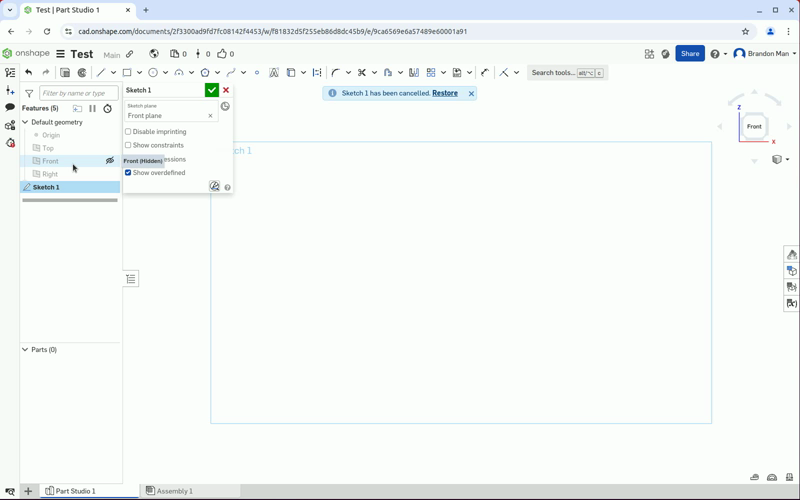
mouse_move(73, 352)
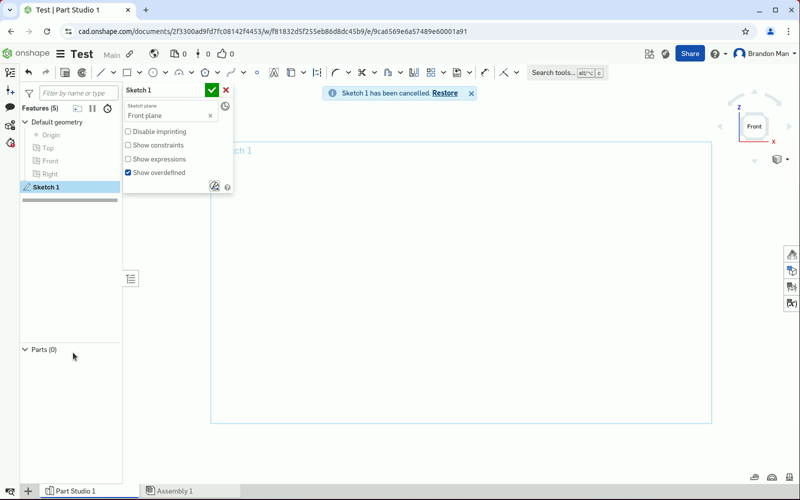
key(y)
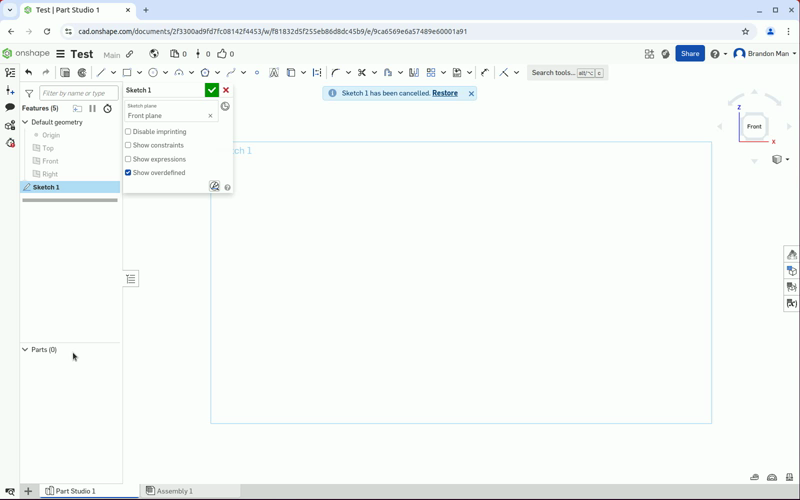
key(c)
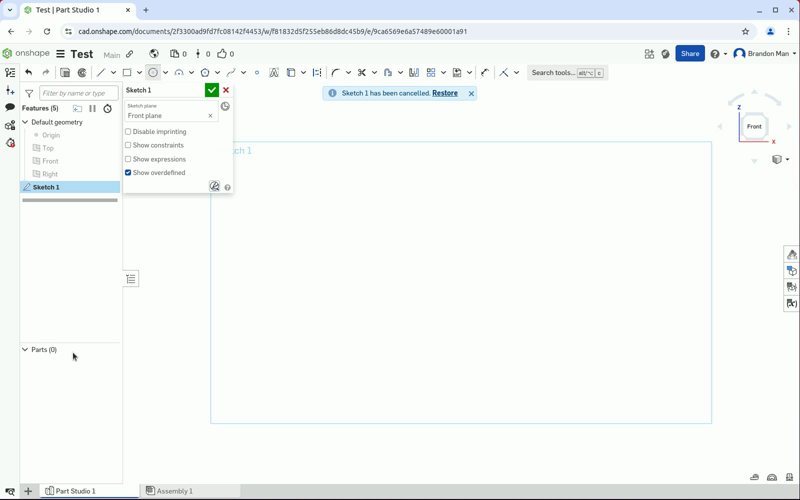
key_down(shift)
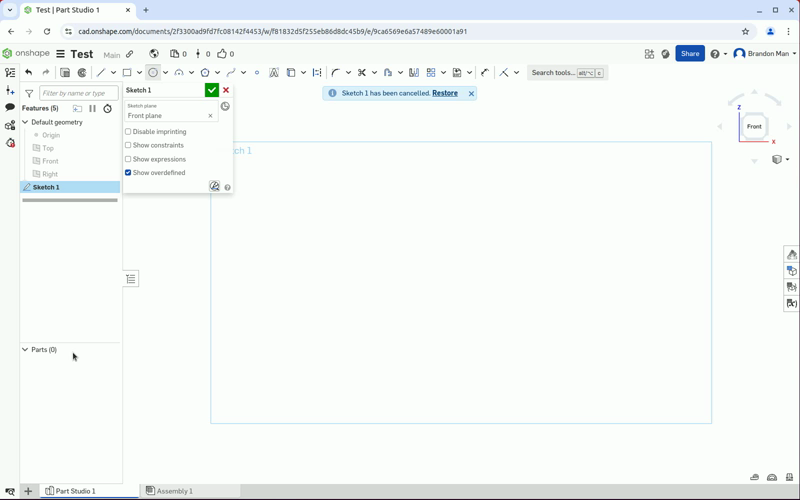
mouse_move(375, 282)
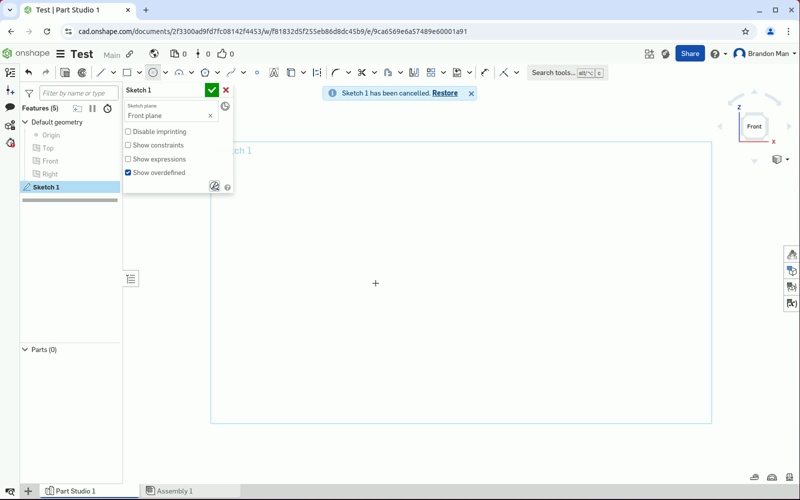
click(375, 282)
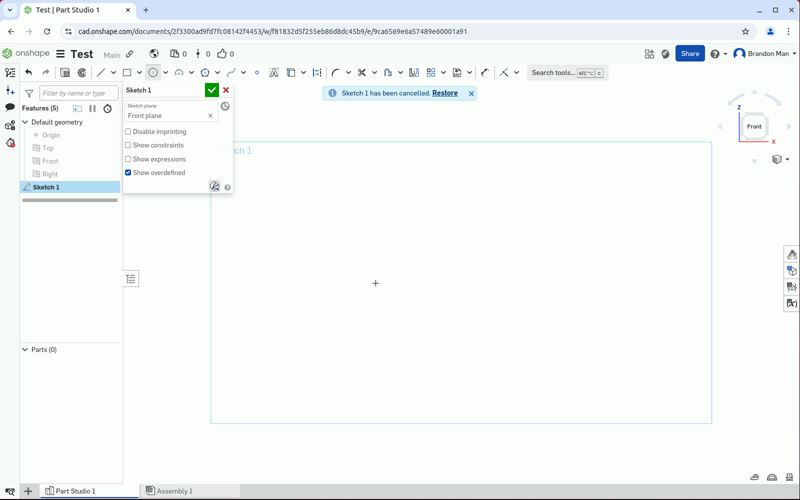
key_up(shift)
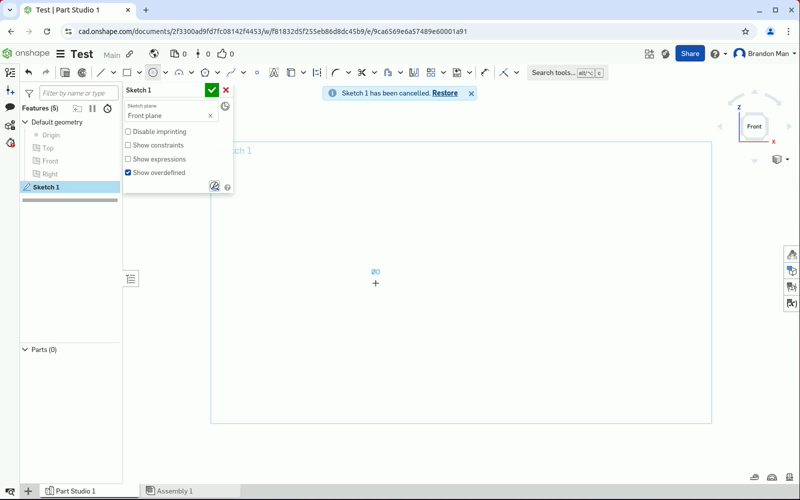
mouse_move(403, 282)
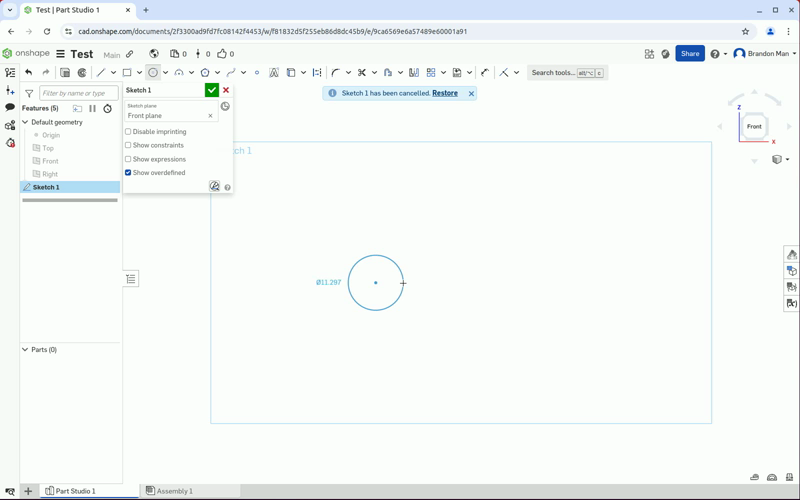
click(403, 282)
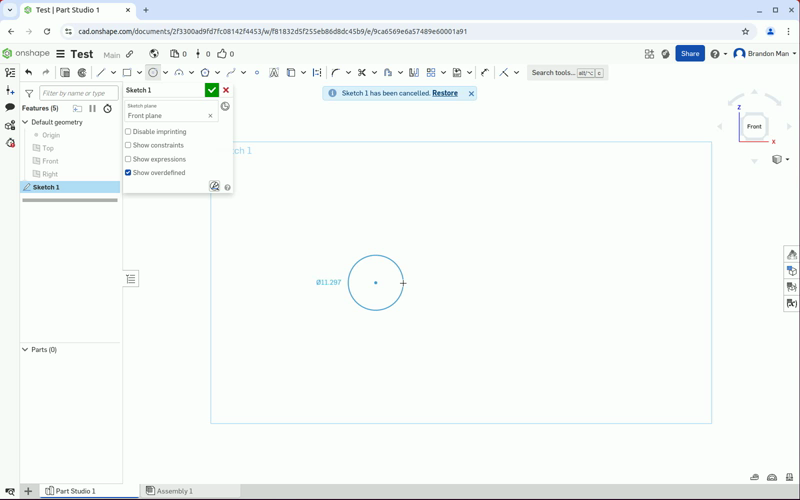
key(esc)
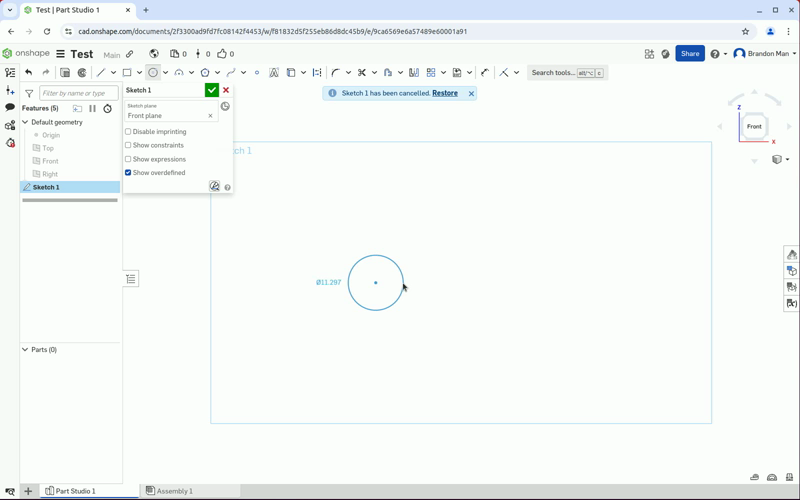
key(c)
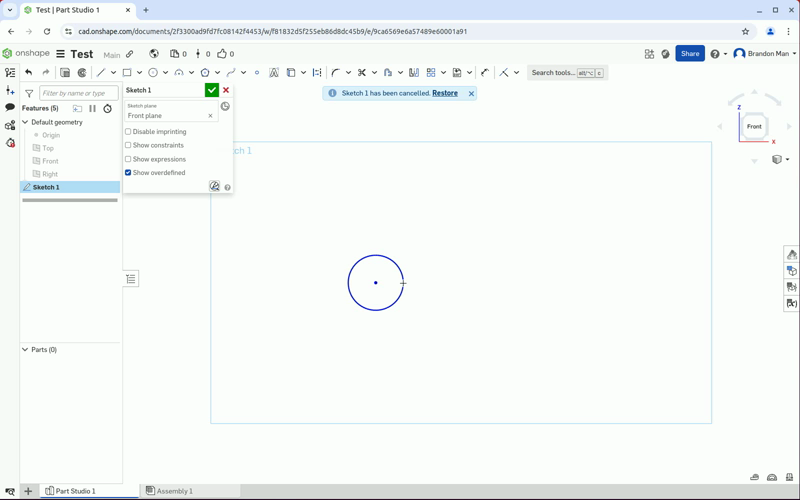
key_down(shift)
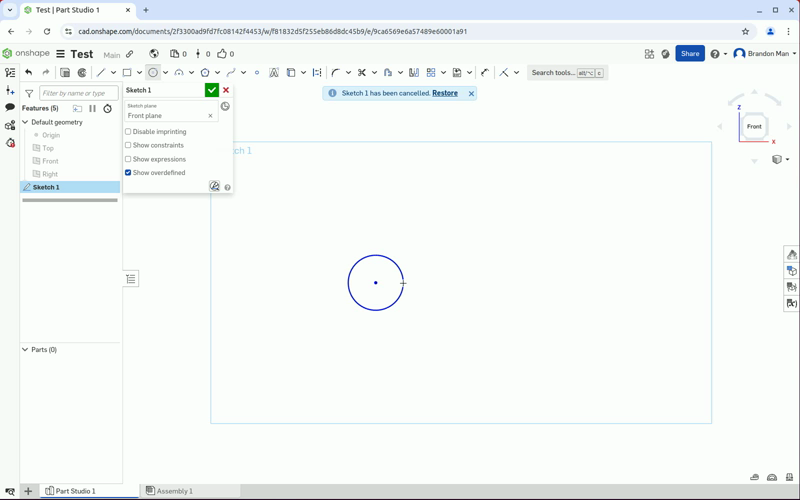
mouse_move(375, 294)
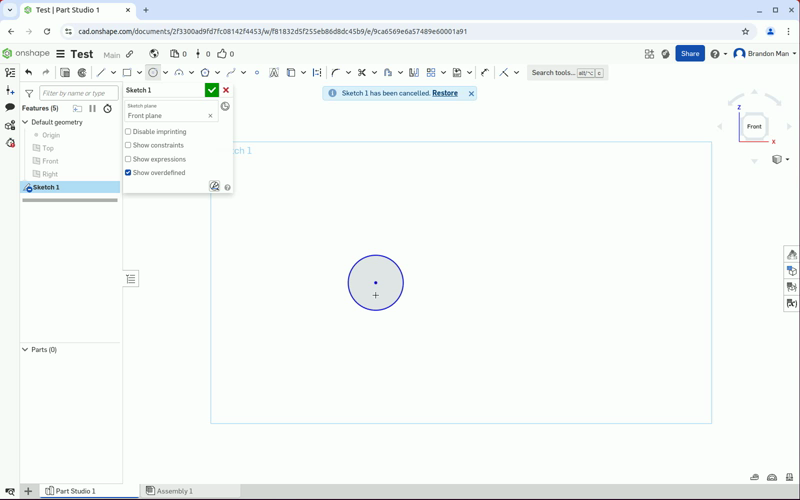
click(375, 294)
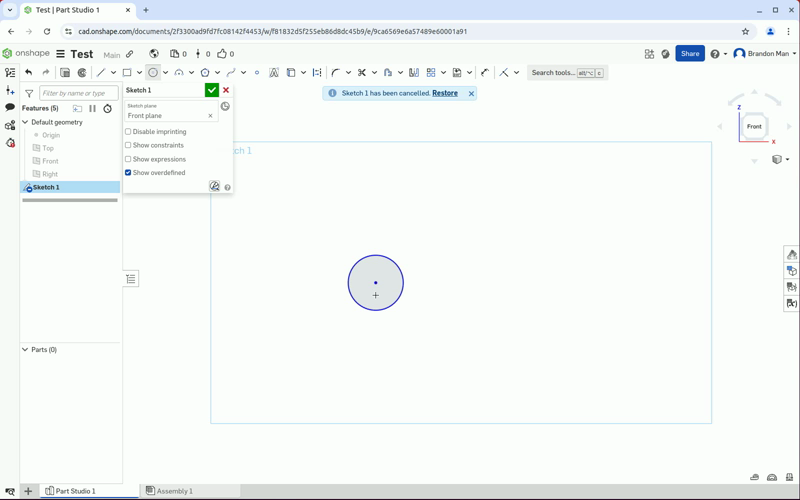
key_up(shift)
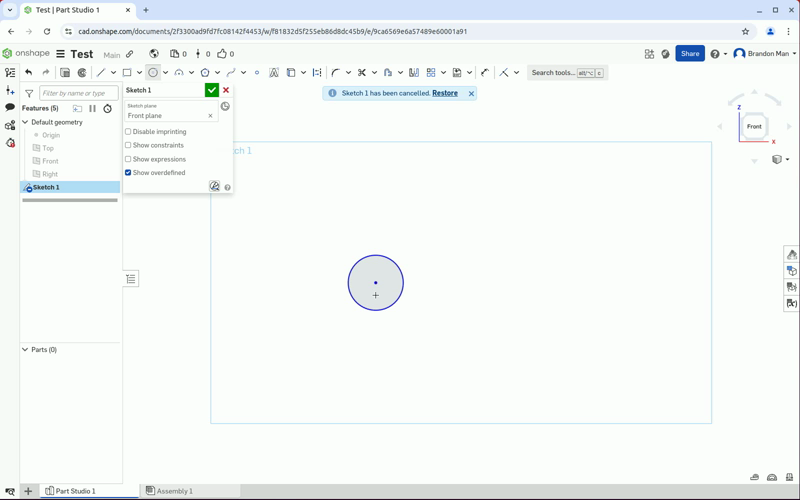
mouse_move(390, 294)
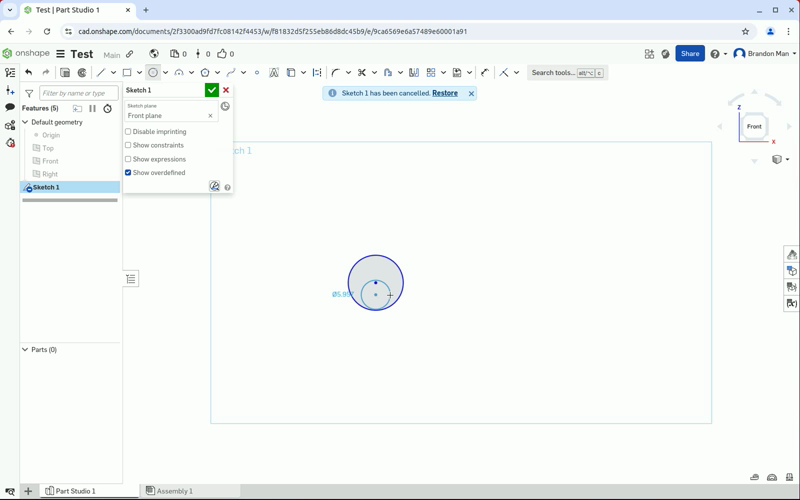
click(390, 294)
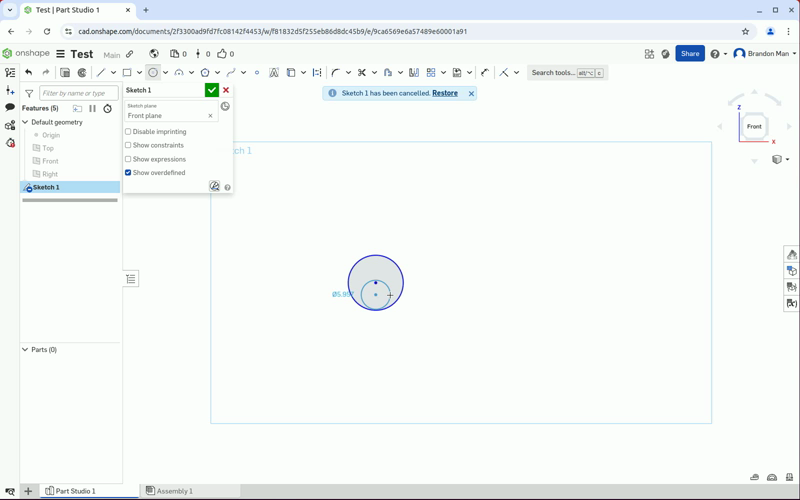
key(esc)
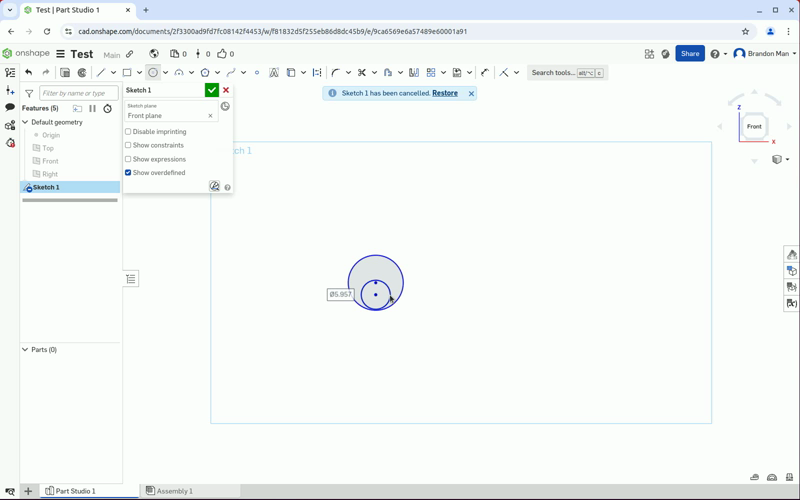
mouse_move(386, 268)
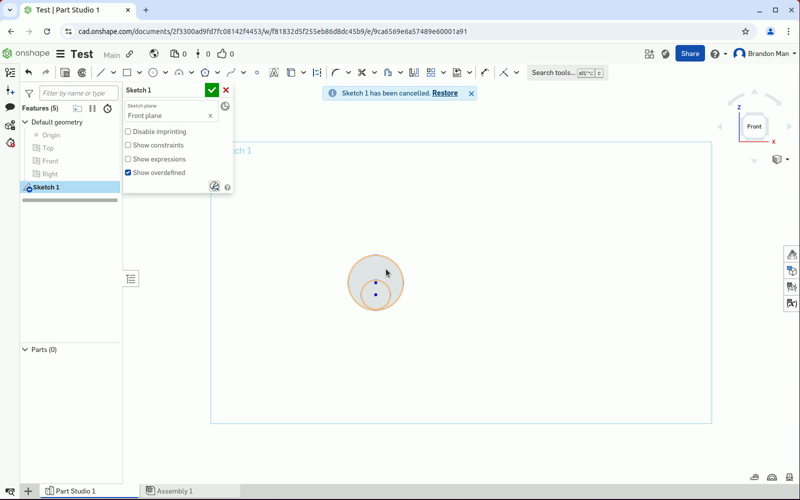
scroll(6)
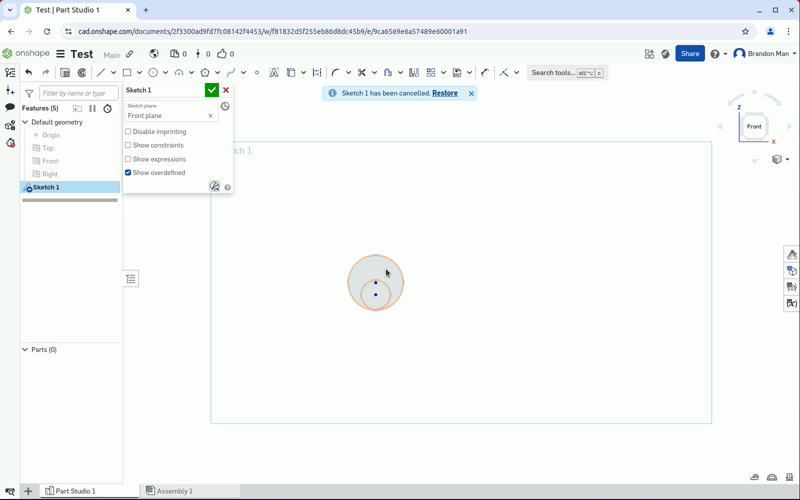
scroll(6)
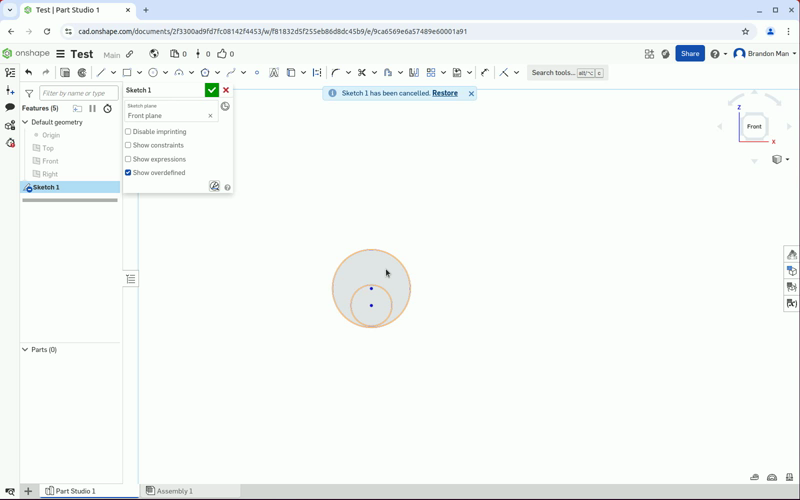
scroll(6)
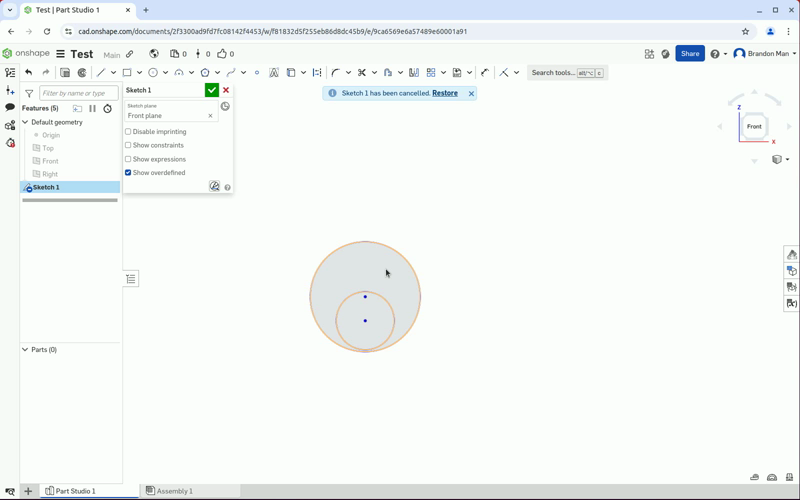
scroll(6)
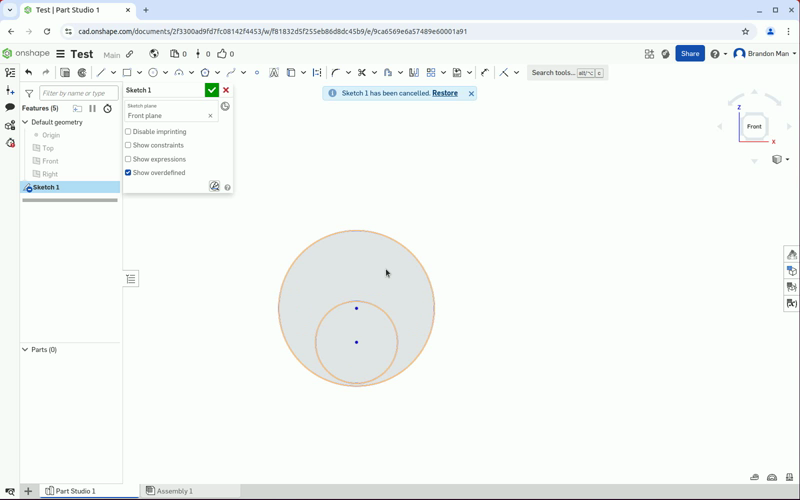
scroll(6)
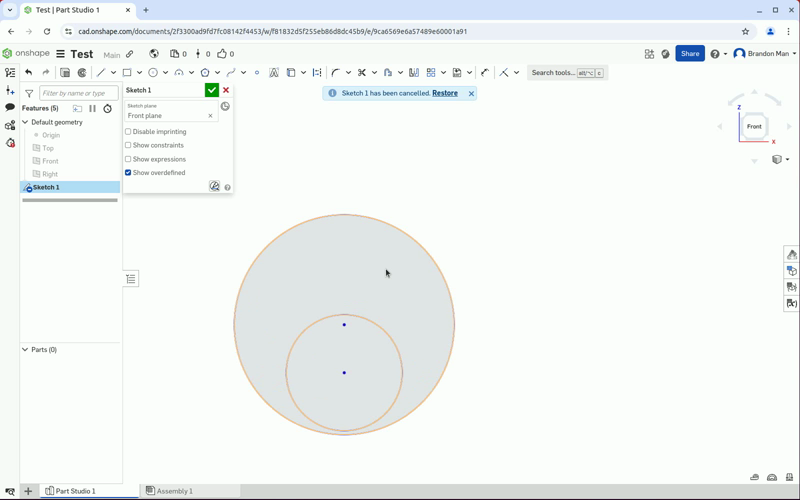
scroll(6)
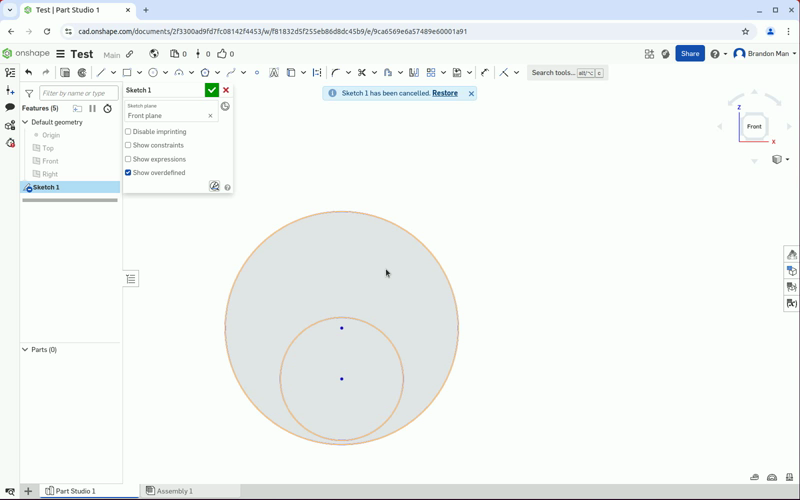
scroll(6)
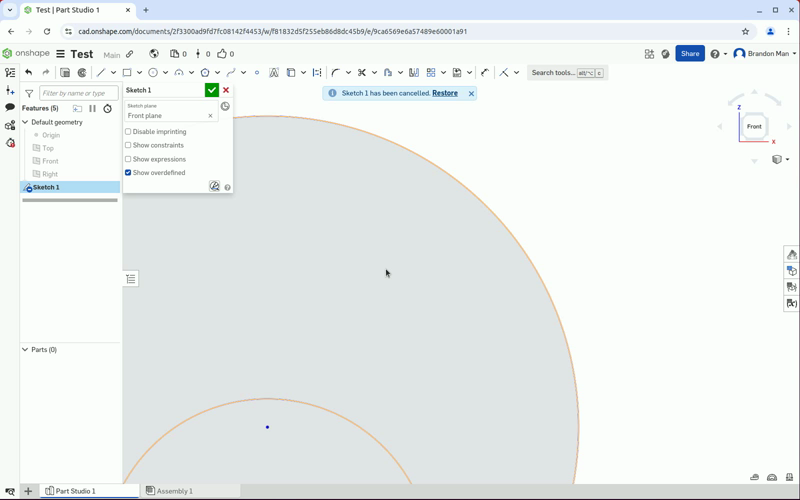
click(386, 268)
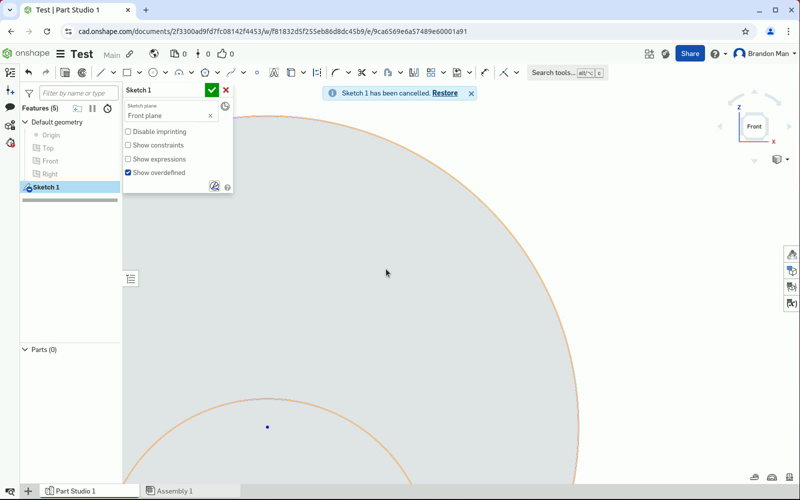
scroll(-6)
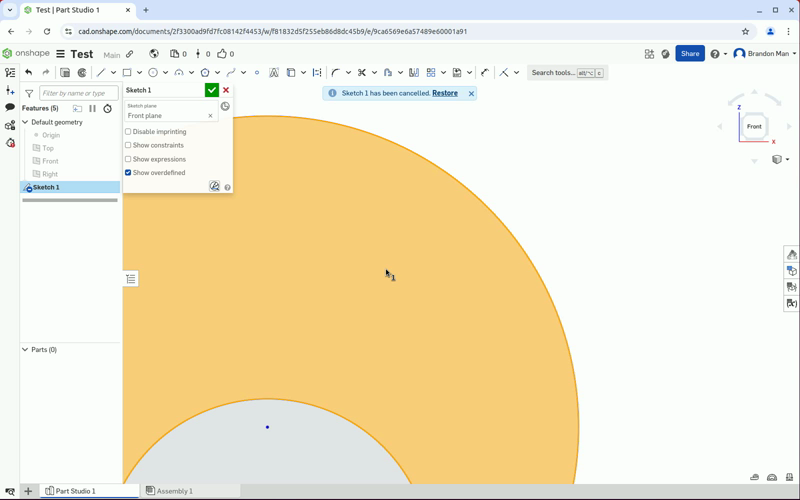
scroll(-6)
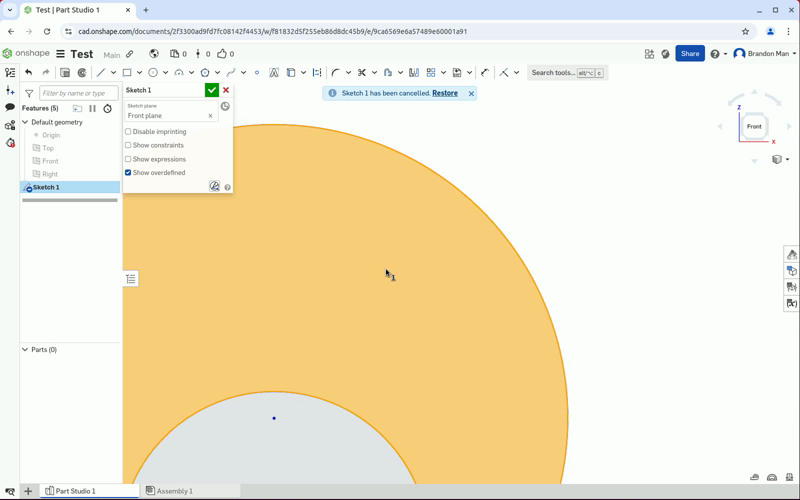
scroll(-6)
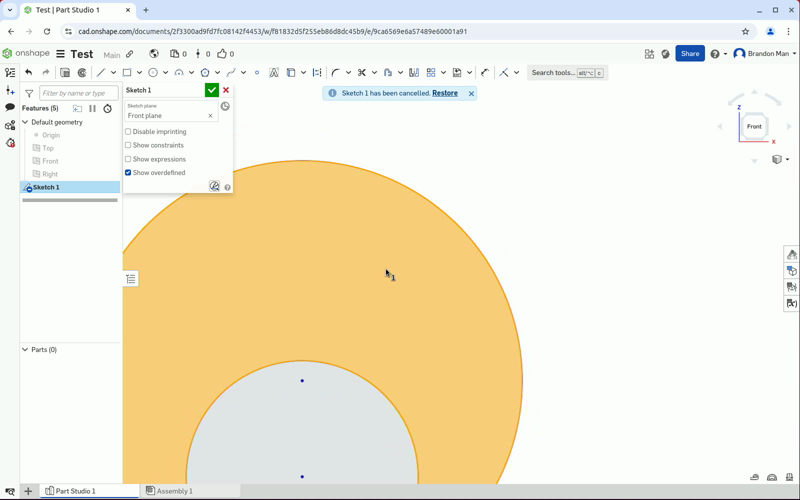
scroll(-6)
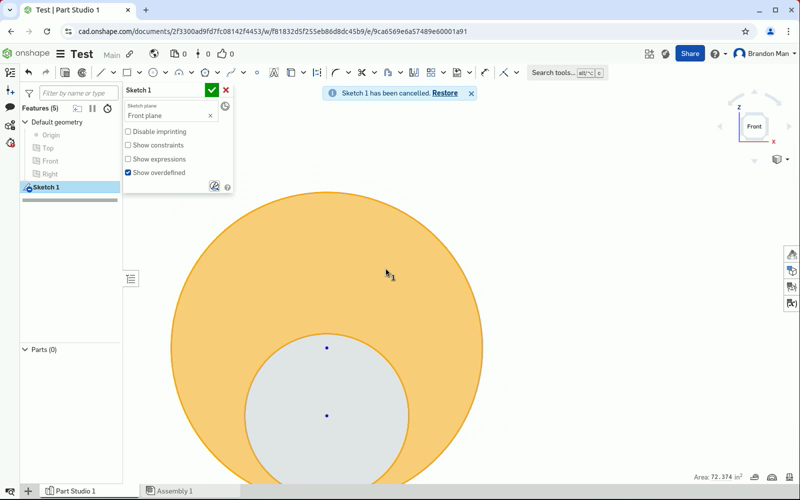
scroll(-6)
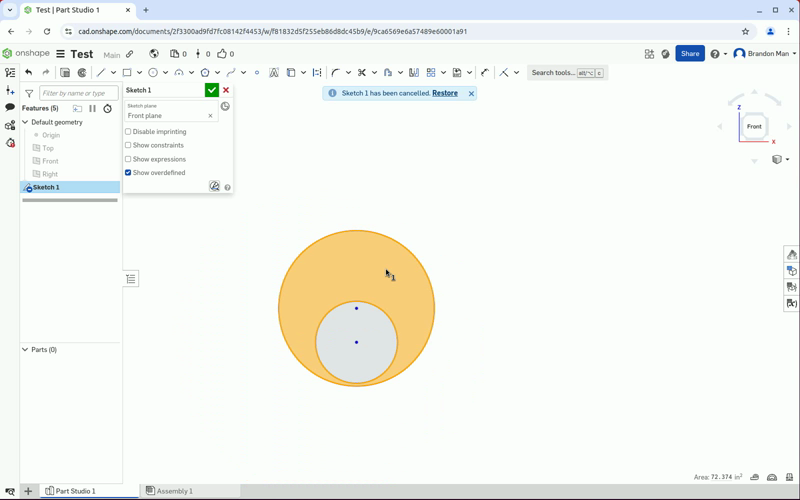
scroll(-6)
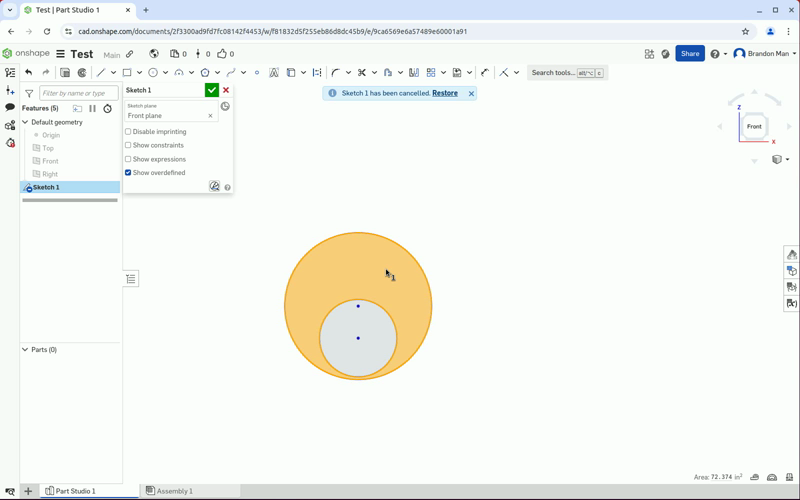
scroll(-6)
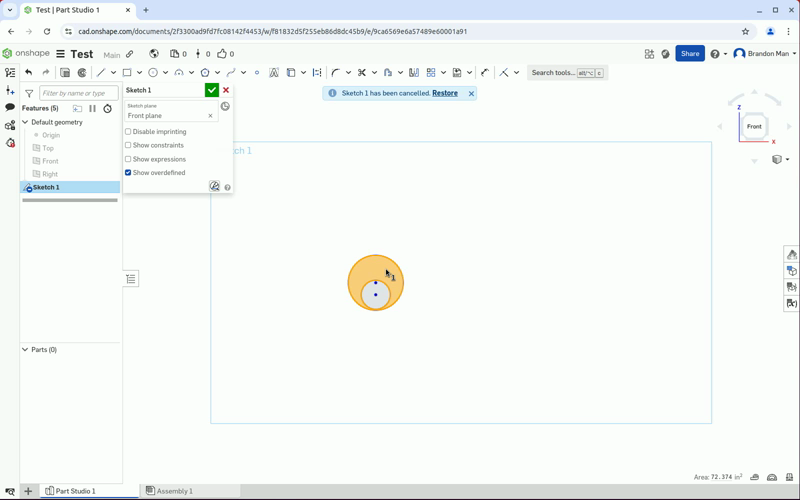
mouse_move(73, 352)
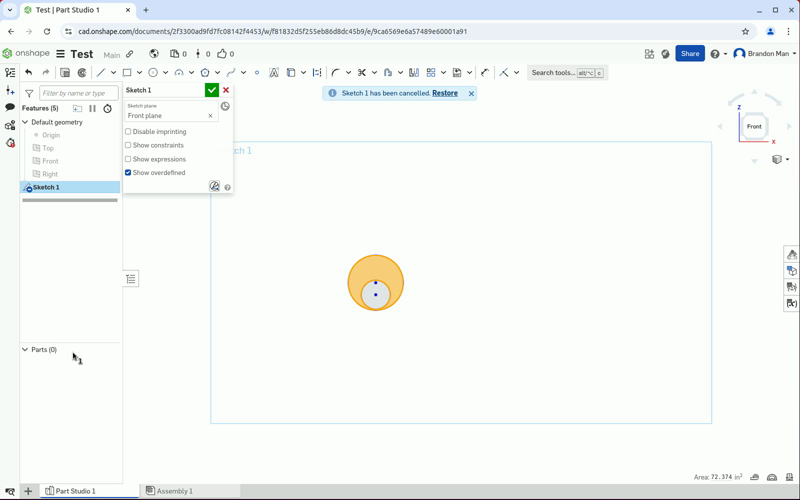
key(shift+y)
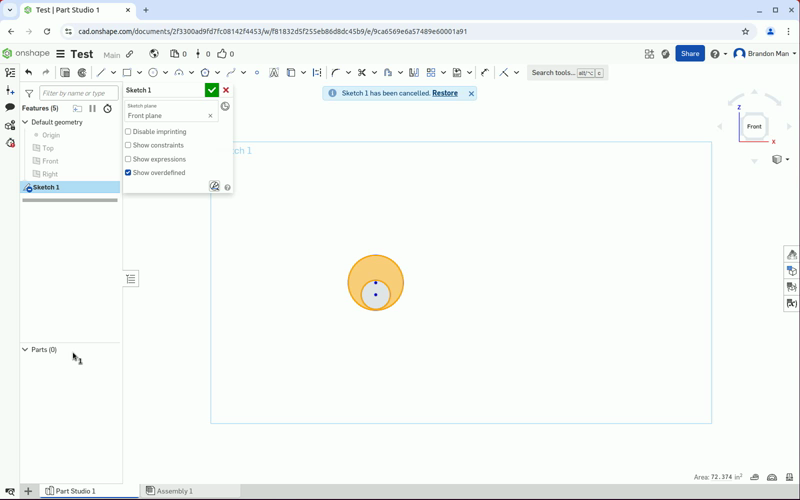
key(shift+e)
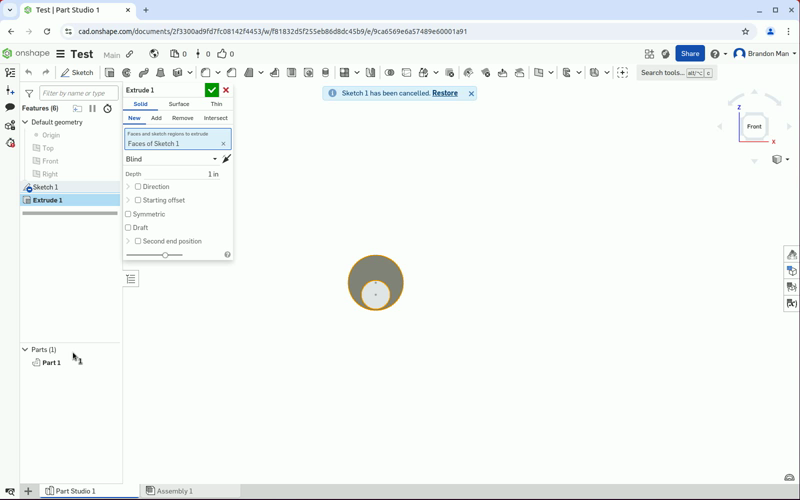
mouse_move(143, 106)
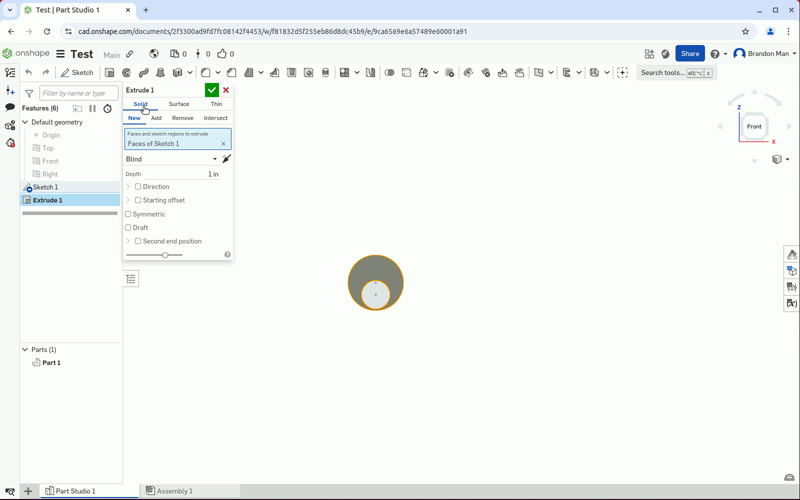
click(143, 106)
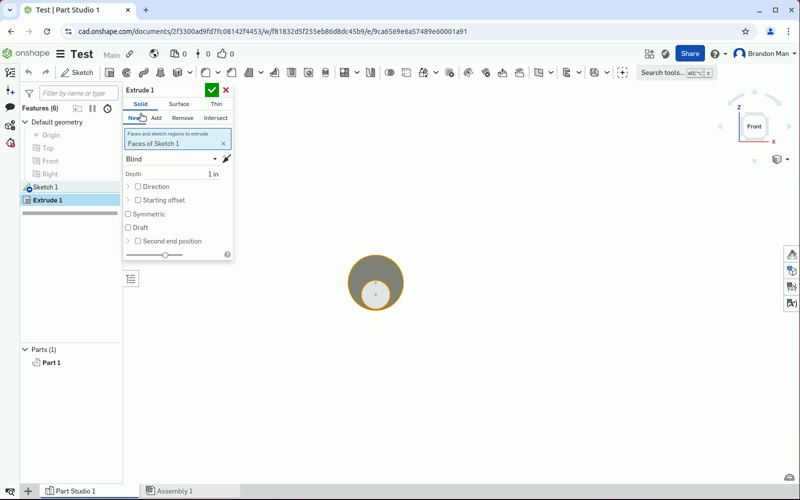
mouse_move(137, 120)
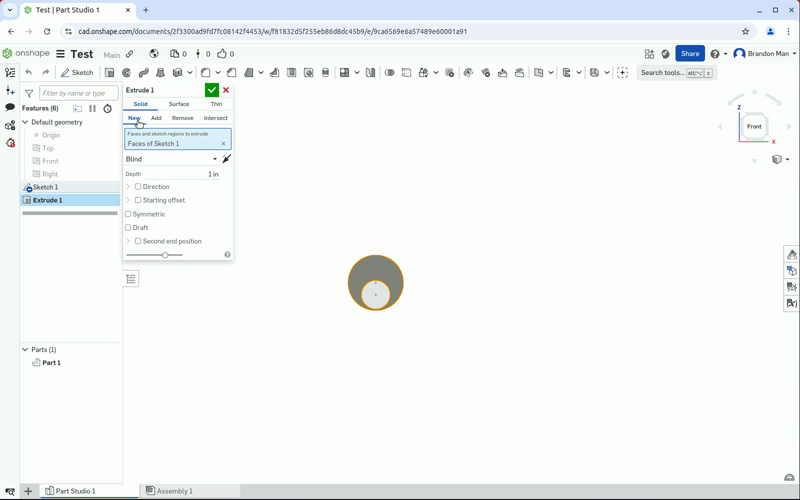
click(137, 120)
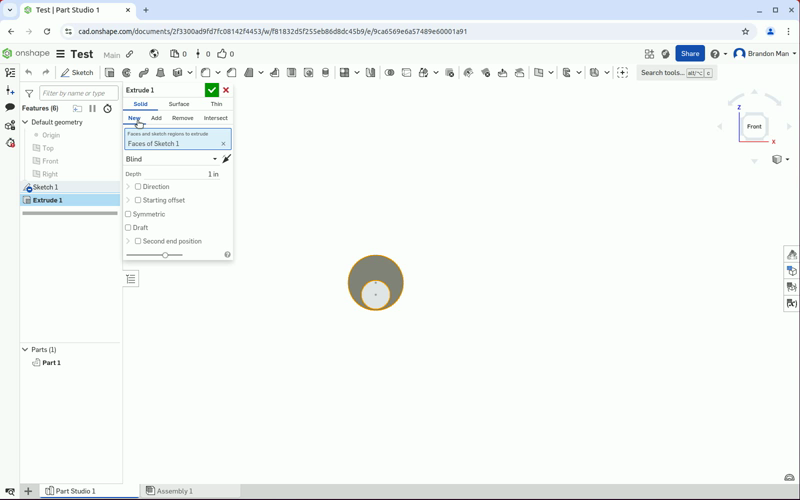
key(tab, 4)
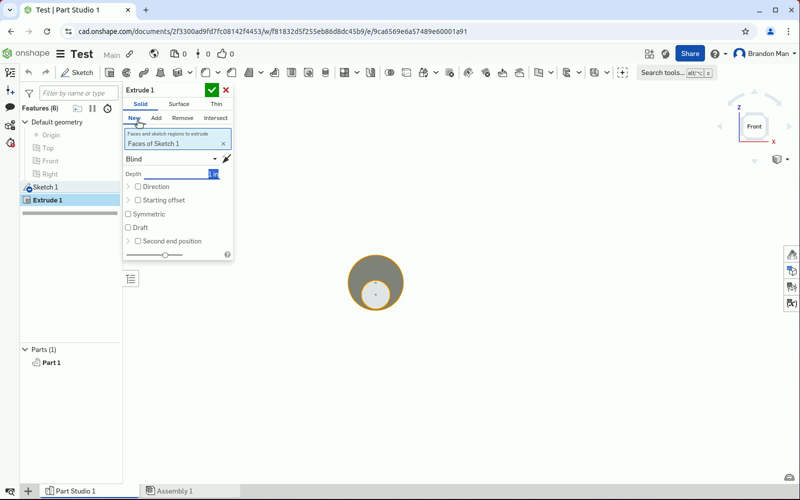
text(1.926)
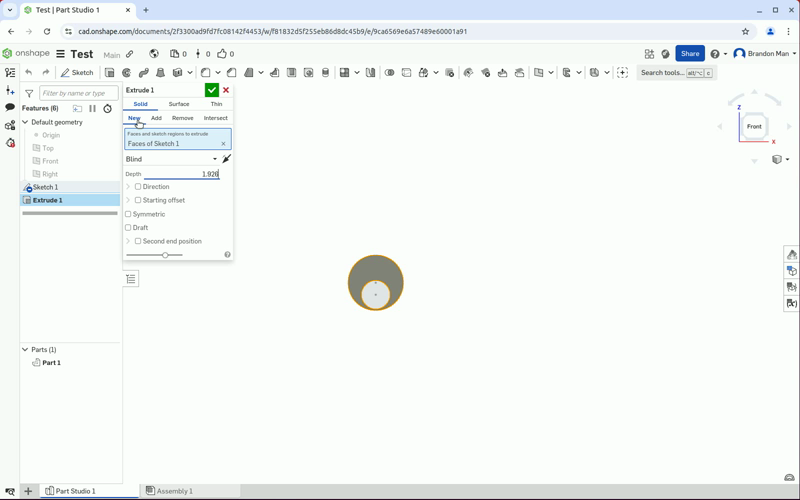
key(enter)
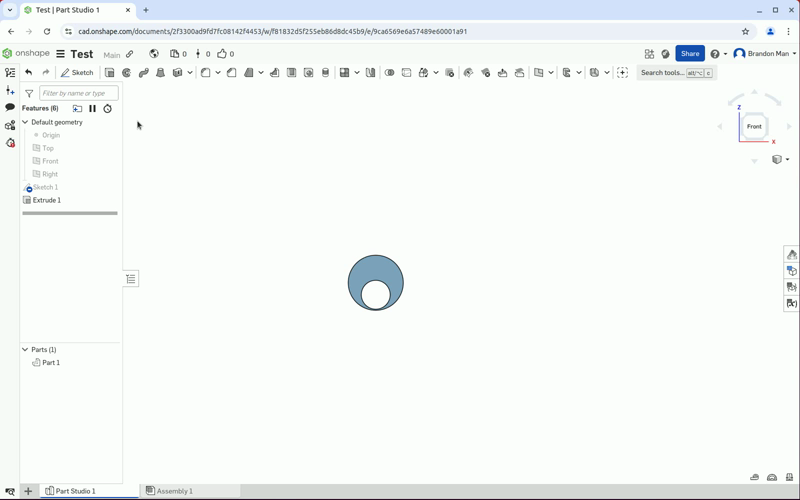
key(shift+h)
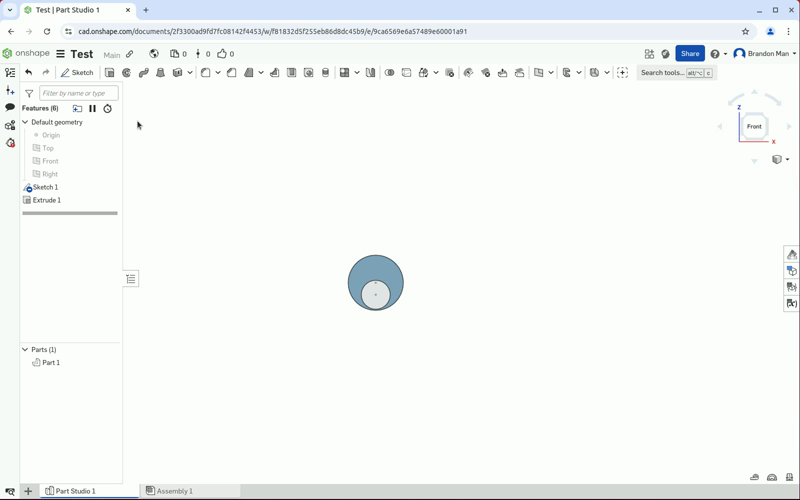
key(shift+h)
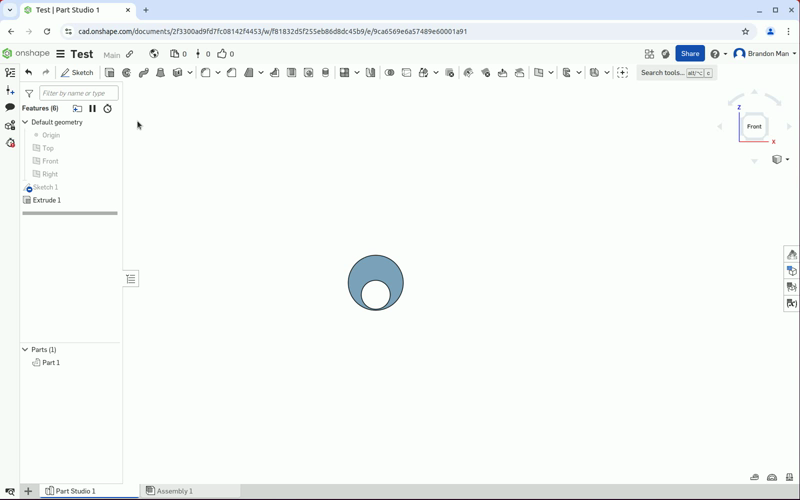
mouse_move(73, 189)
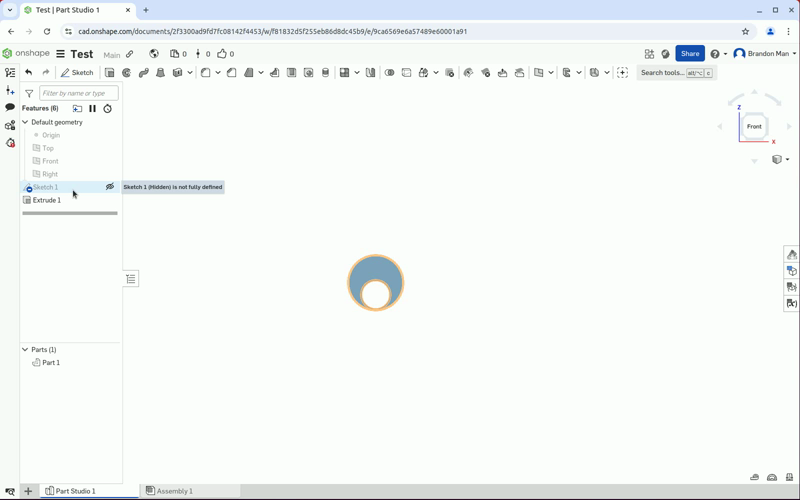
click(73, 189)
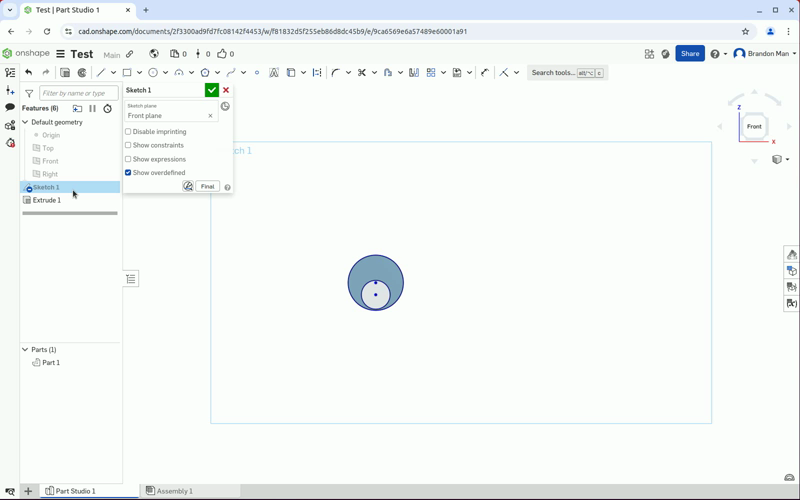
mouse_move(229, 92)
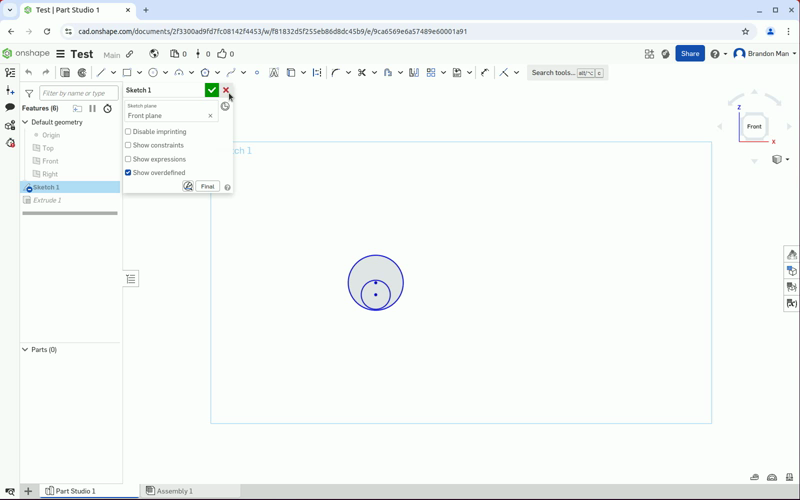
click(229, 92)
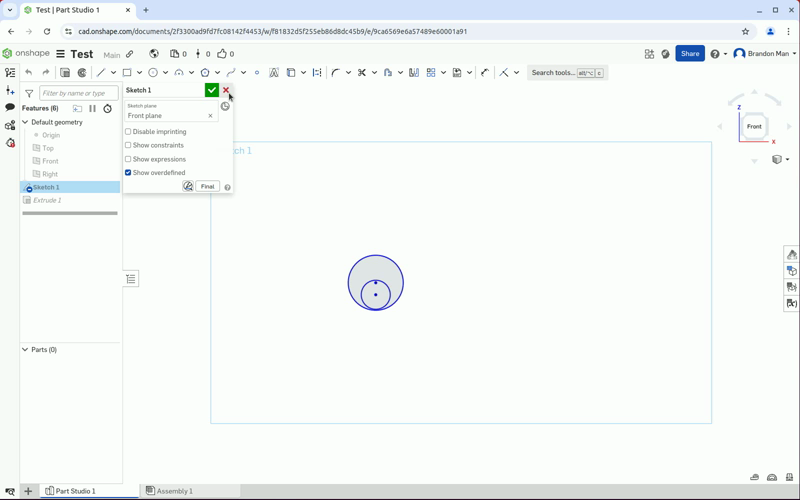
key(shift+s)
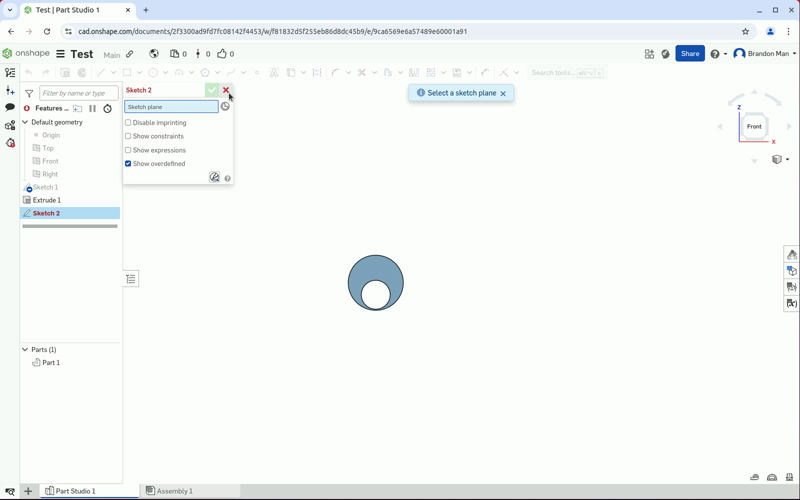
mouse_move(73, 163)
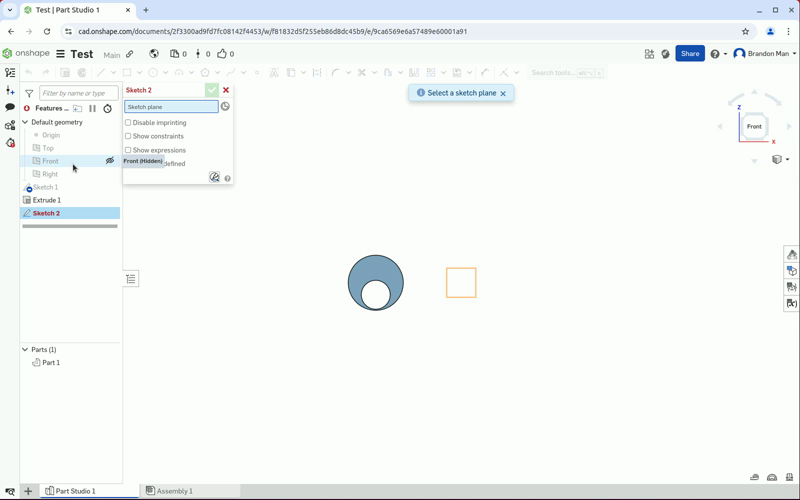
click(73, 163)
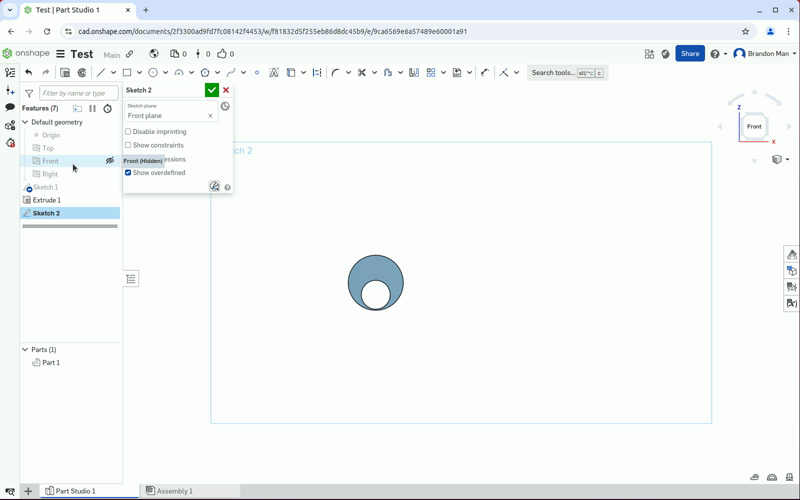
mouse_move(73, 352)
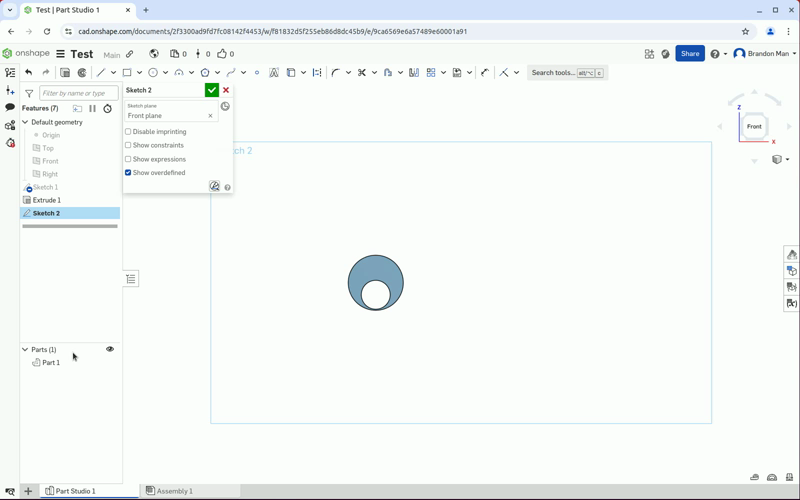
key(y)
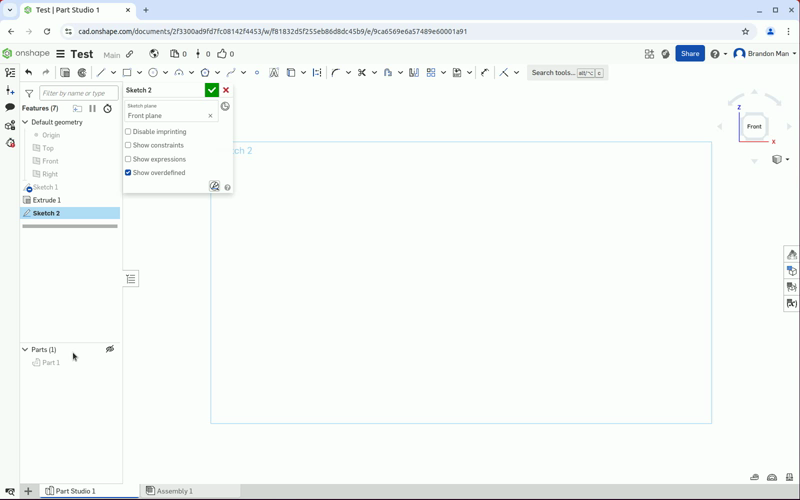
key(c)
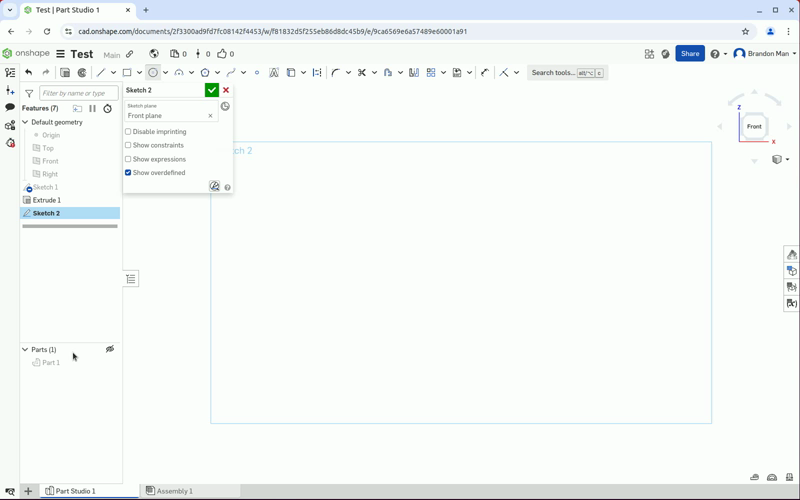
key_down(shift)
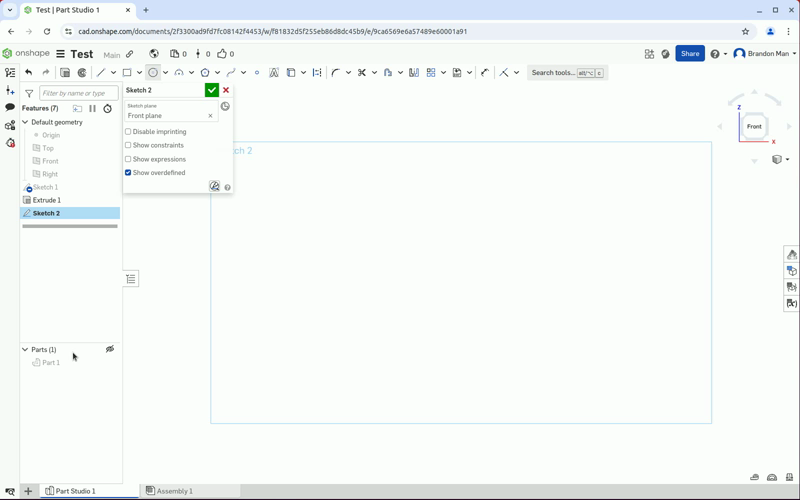
mouse_move(375, 294)
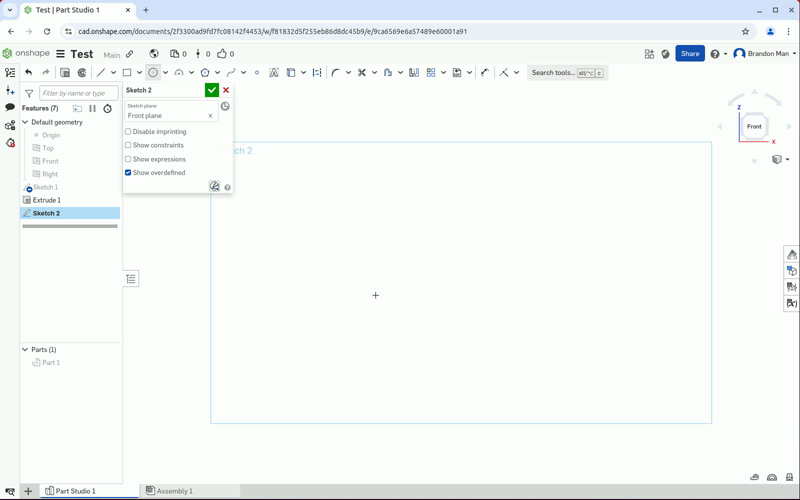
click(375, 294)
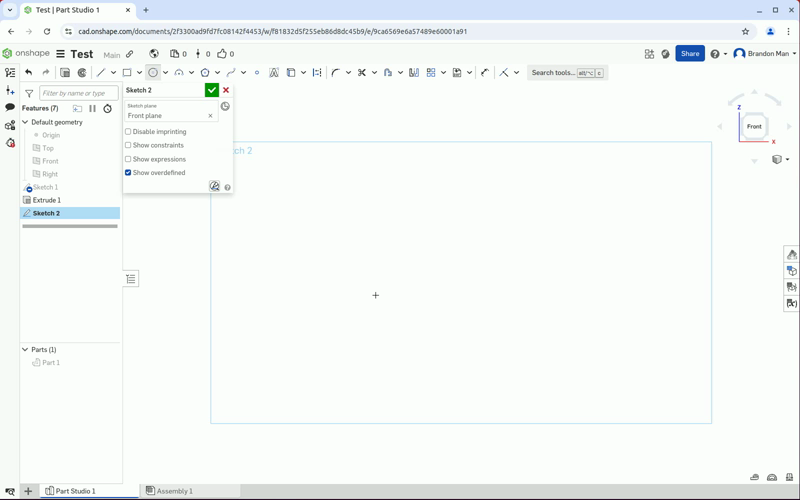
key_up(shift)
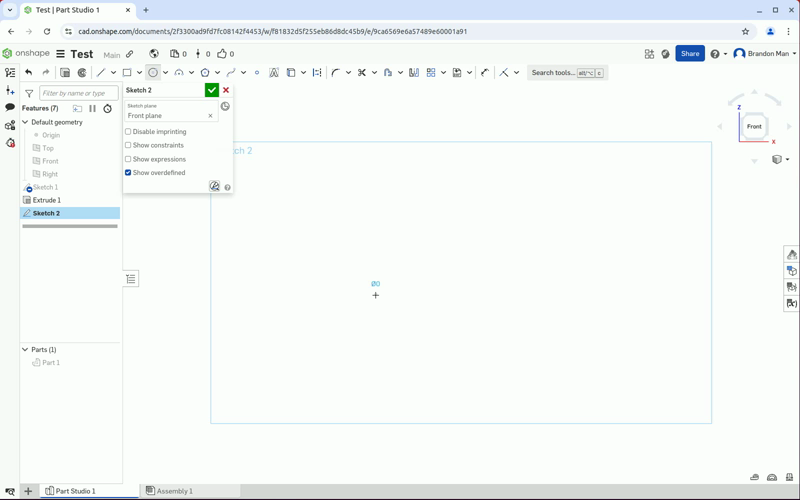
mouse_move(390, 294)
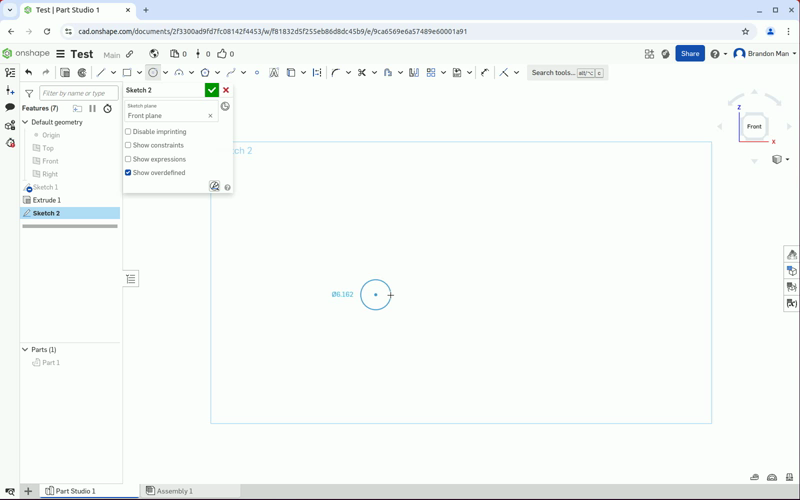
click(390, 294)
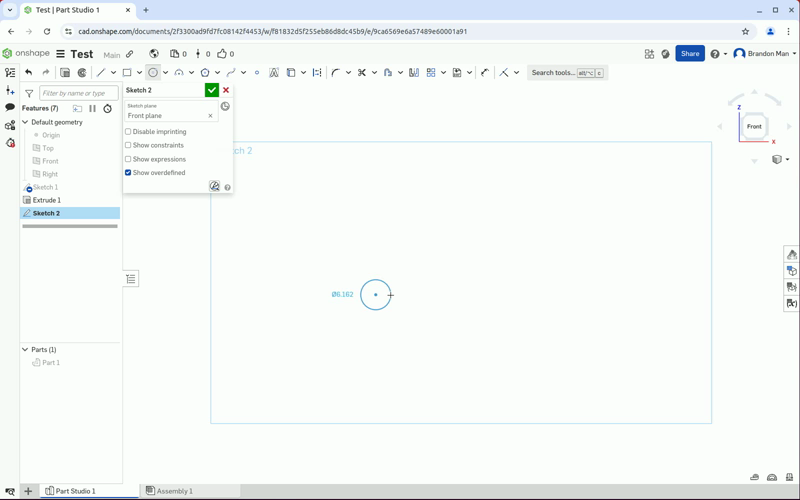
key(esc)
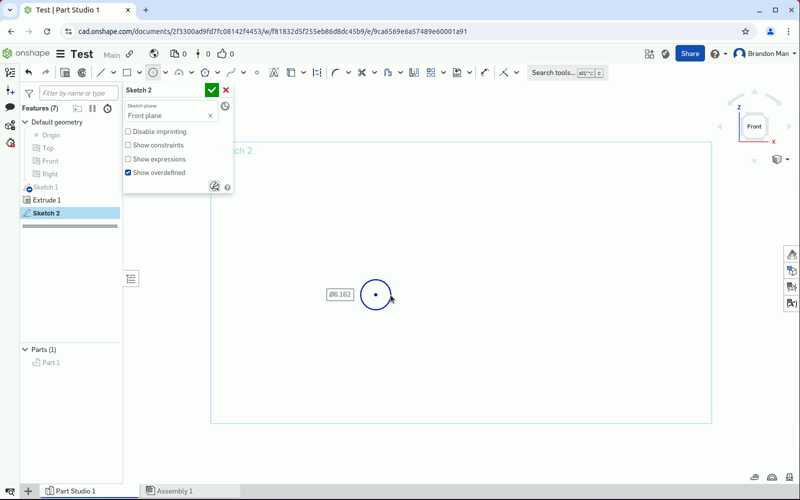
mouse_move(378, 299)
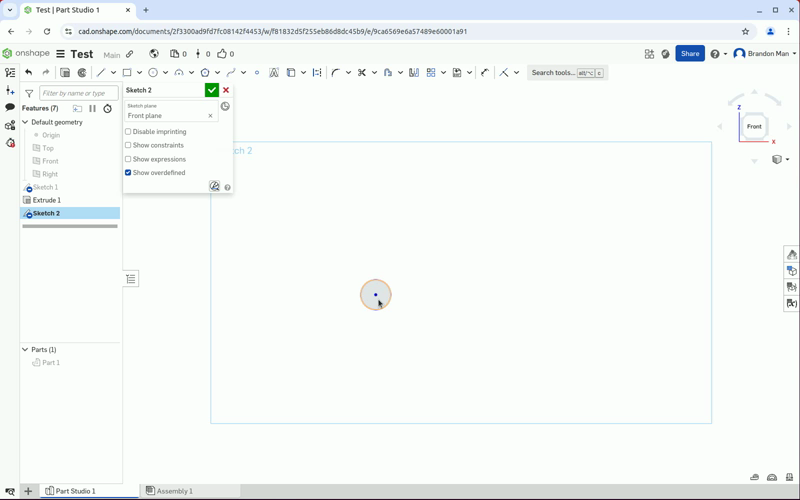
scroll(6)
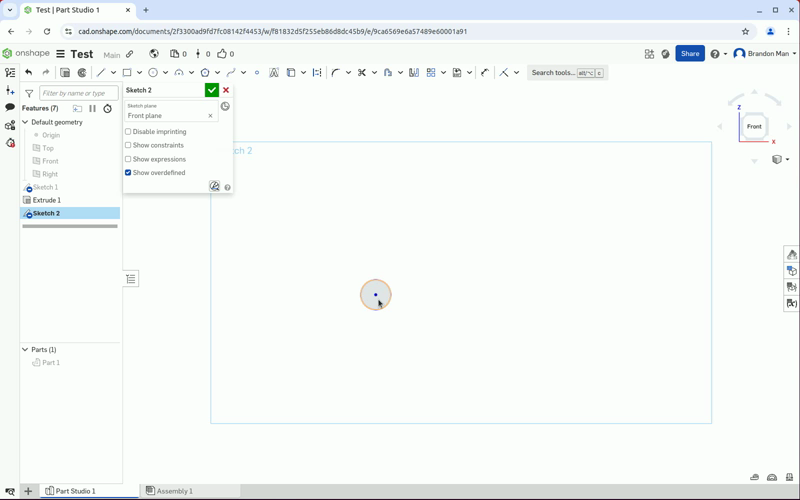
scroll(6)
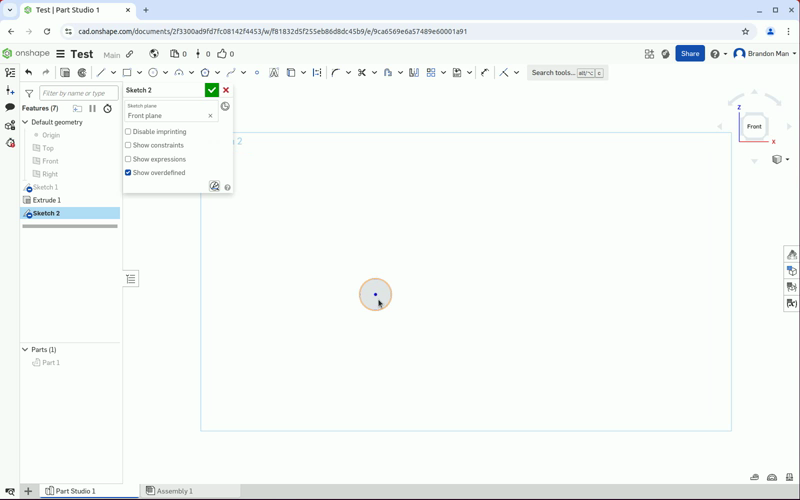
scroll(6)
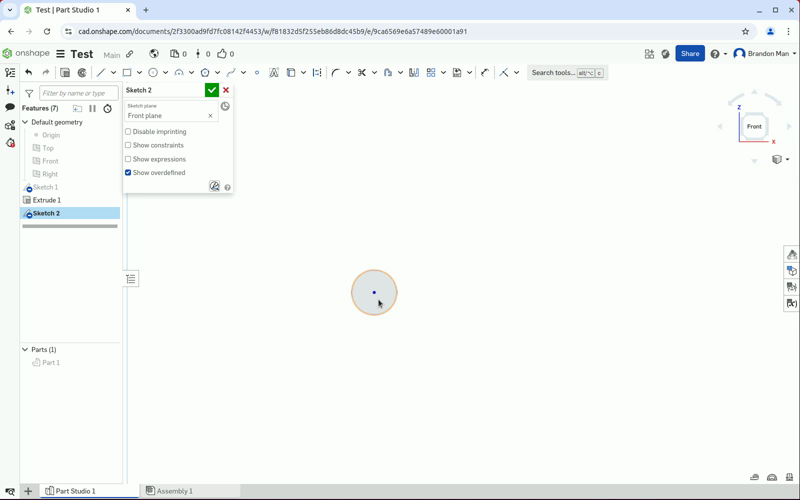
scroll(6)
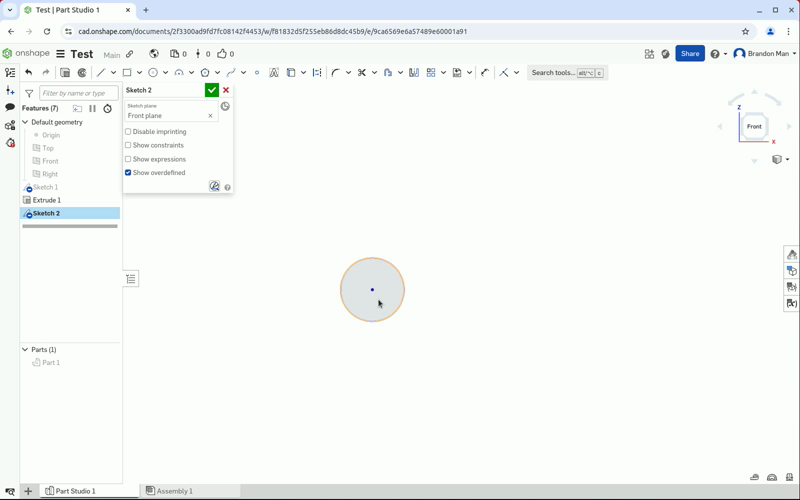
scroll(6)
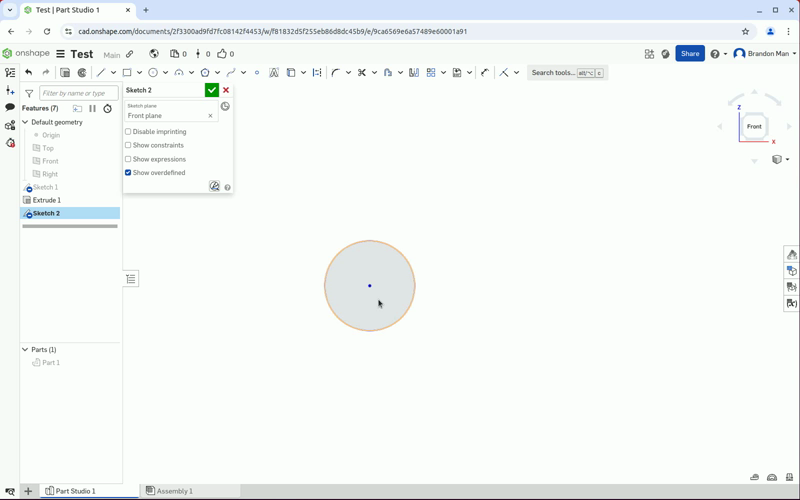
scroll(6)
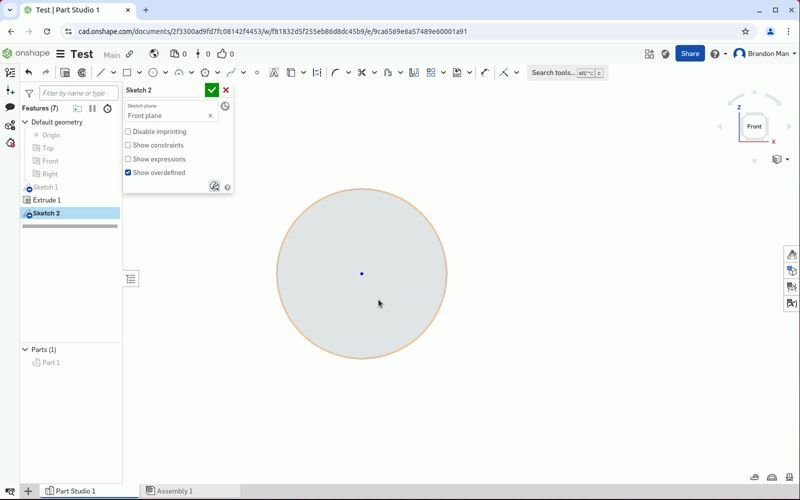
scroll(6)
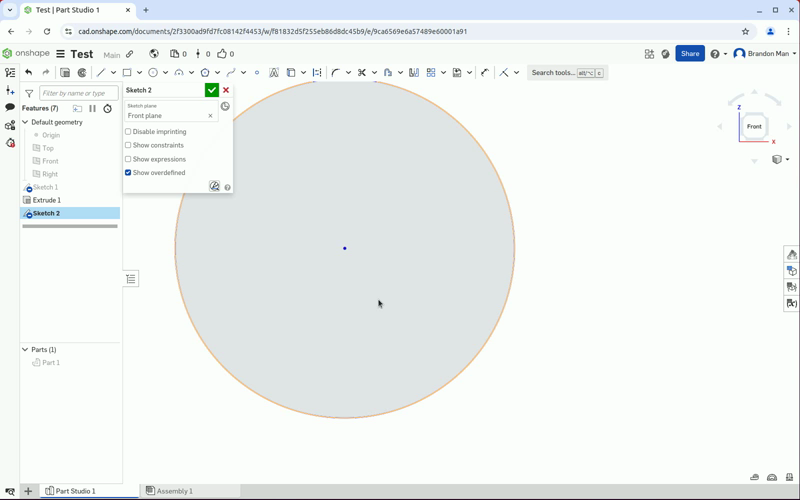
click(378, 299)
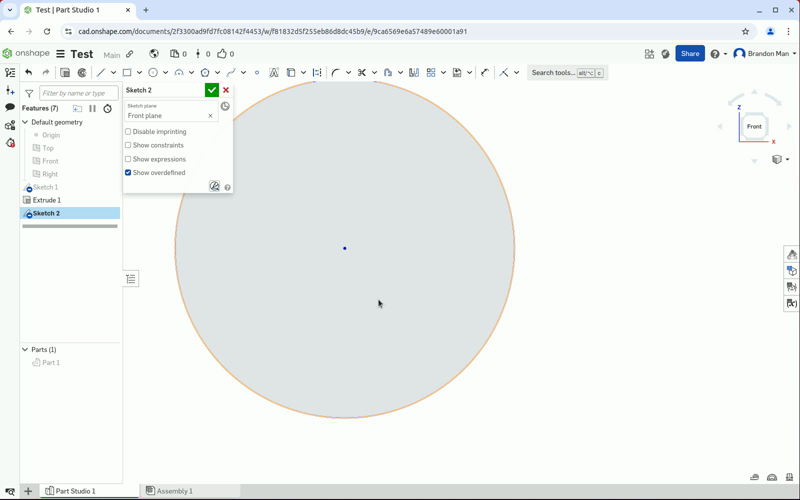
scroll(-6)
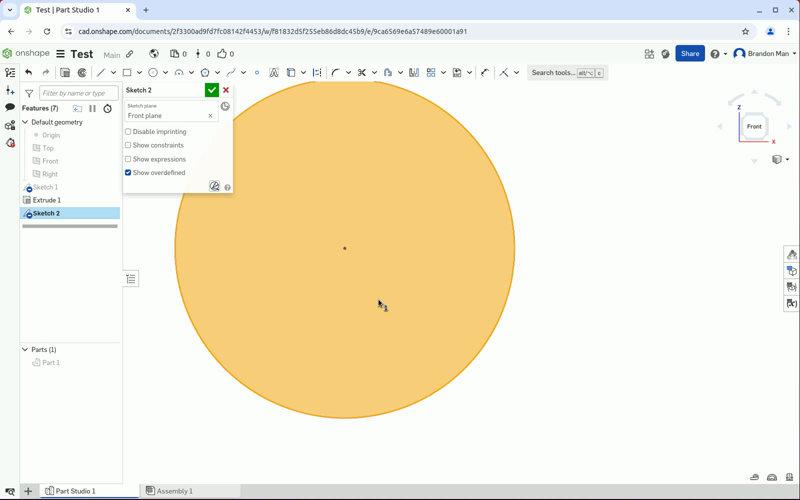
scroll(-6)
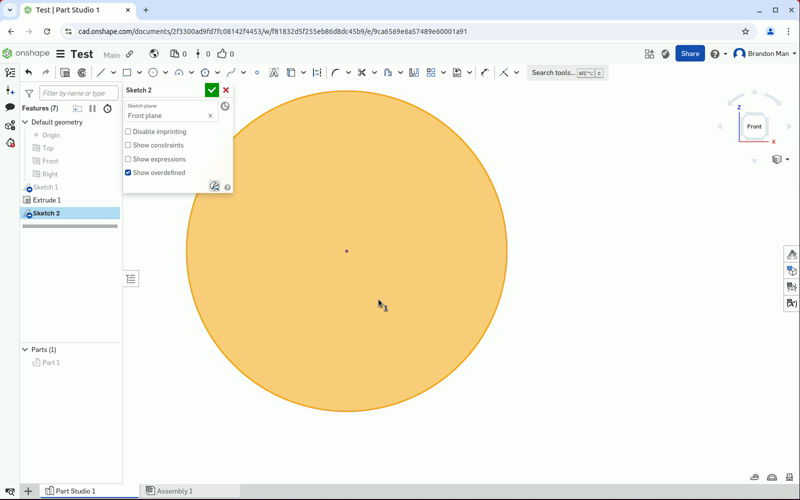
scroll(-6)
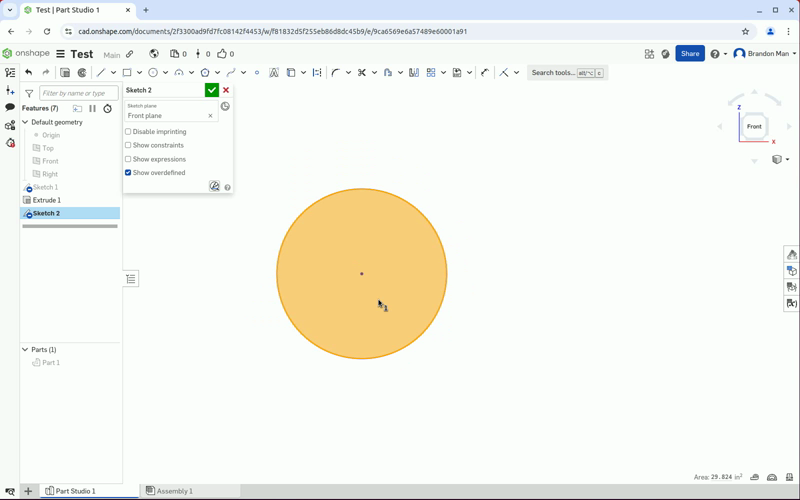
scroll(-6)
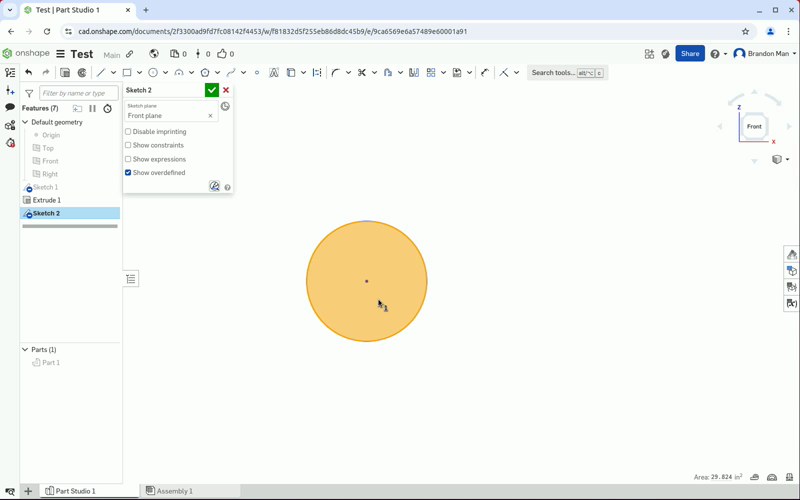
scroll(-6)
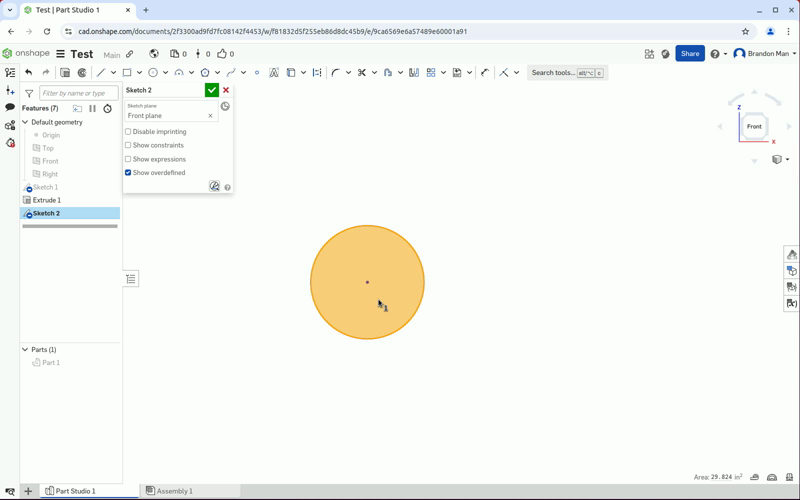
scroll(-6)
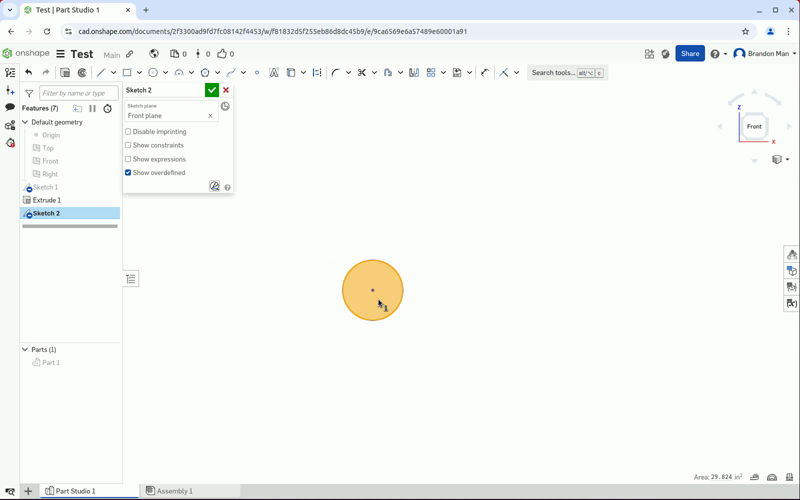
scroll(-6)
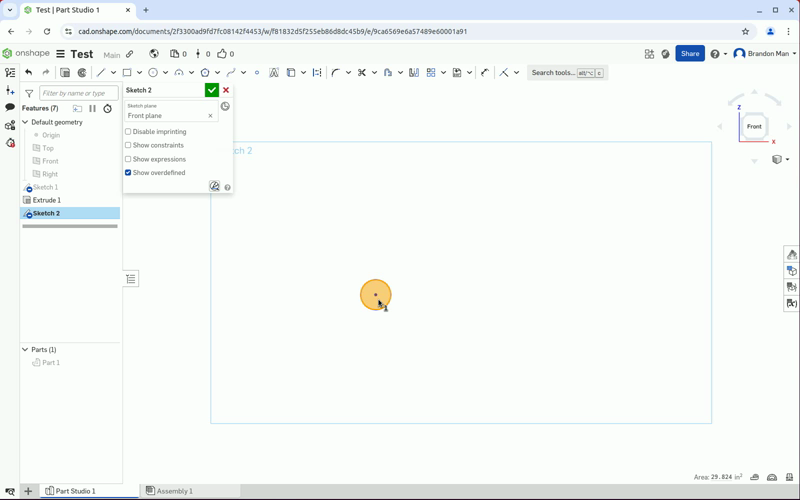
mouse_move(73, 352)
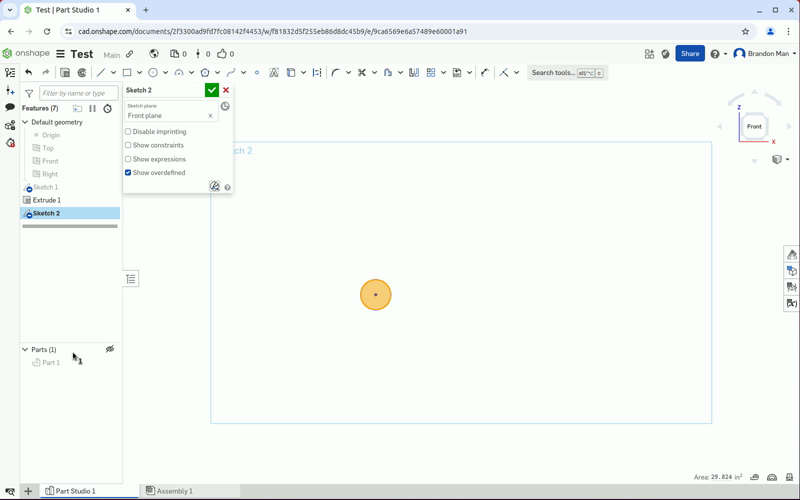
key(shift+y)
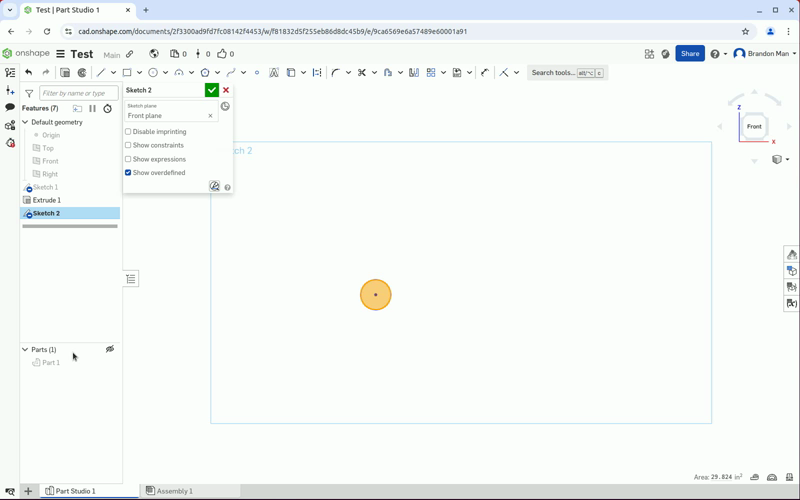
key(shift+e)
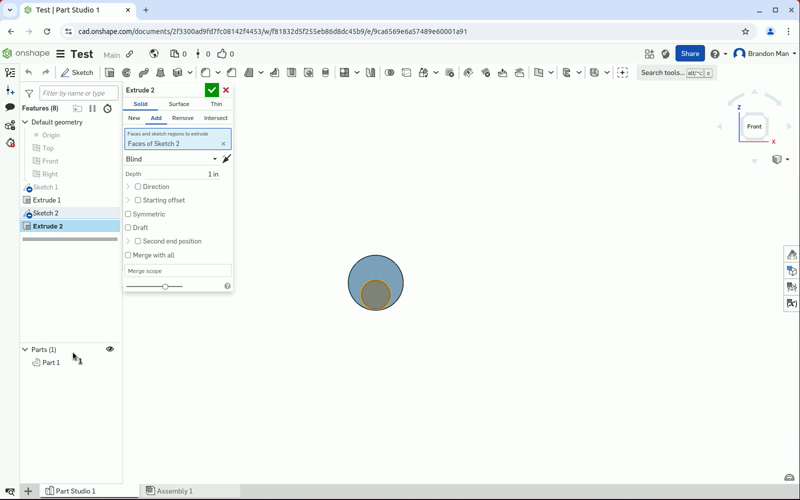
mouse_move(143, 106)
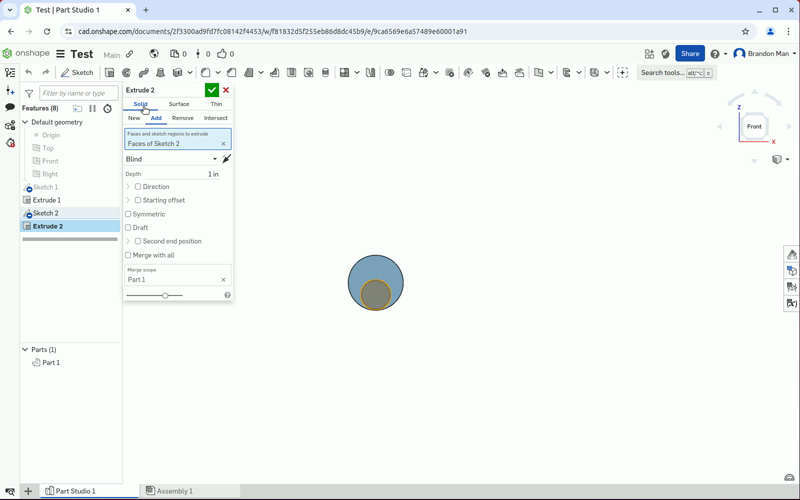
click(143, 106)
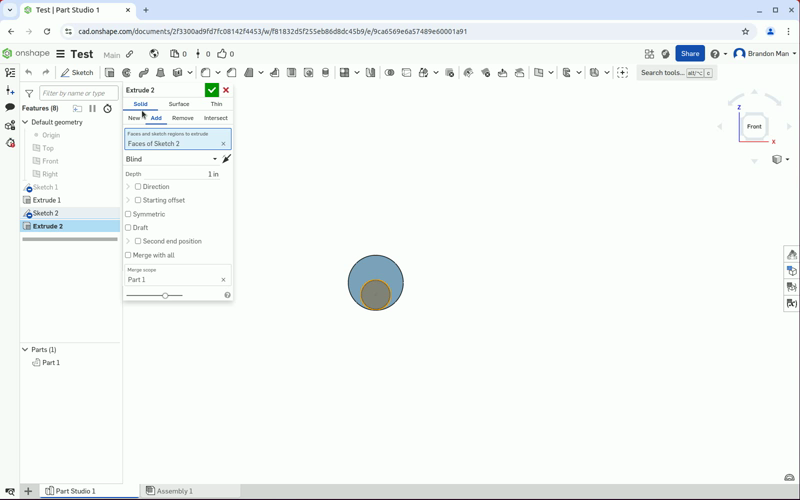
mouse_move(137, 120)
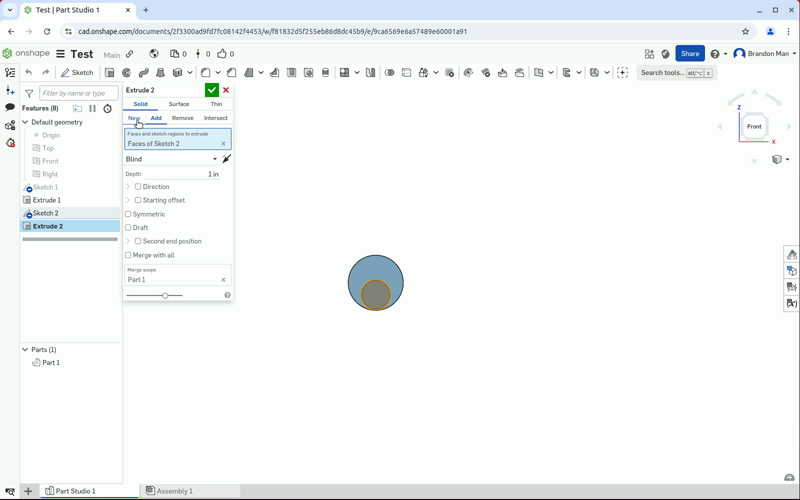
click(137, 120)
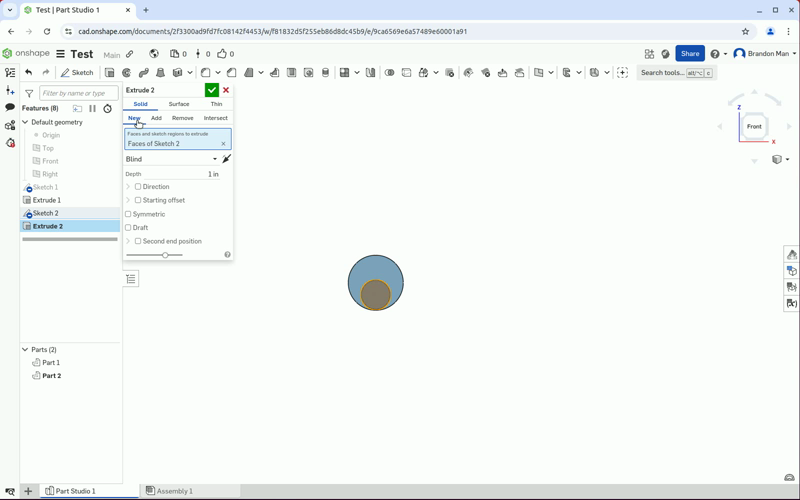
key(tab, 4)
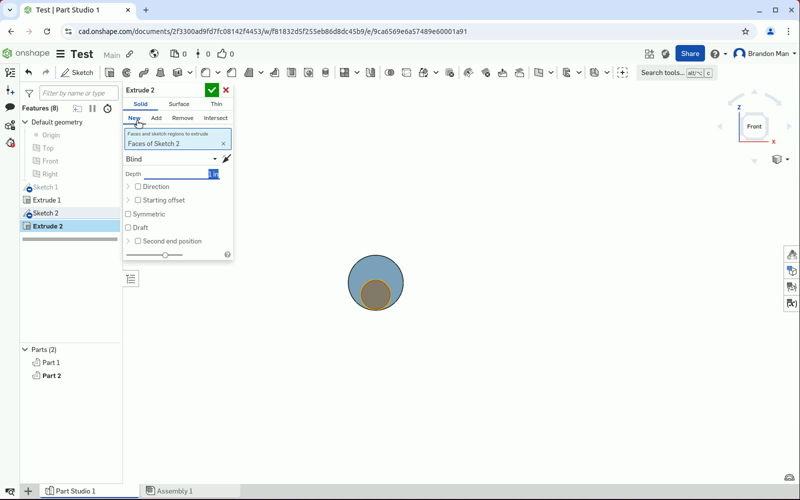
text(1.926)
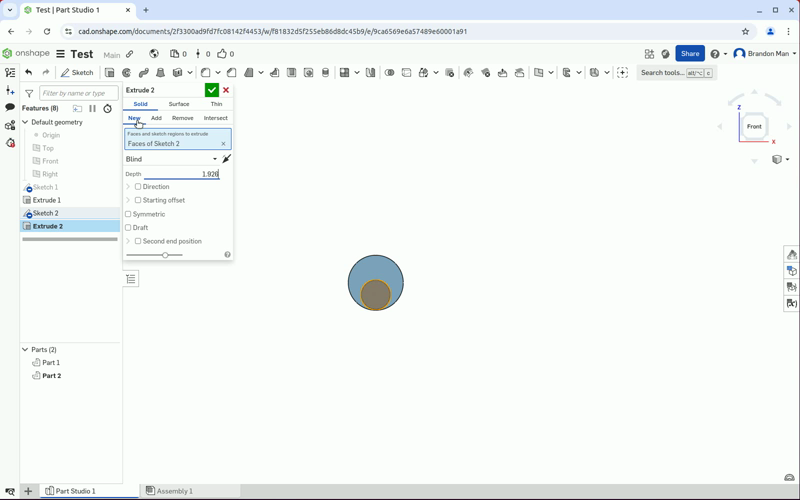
key(enter)
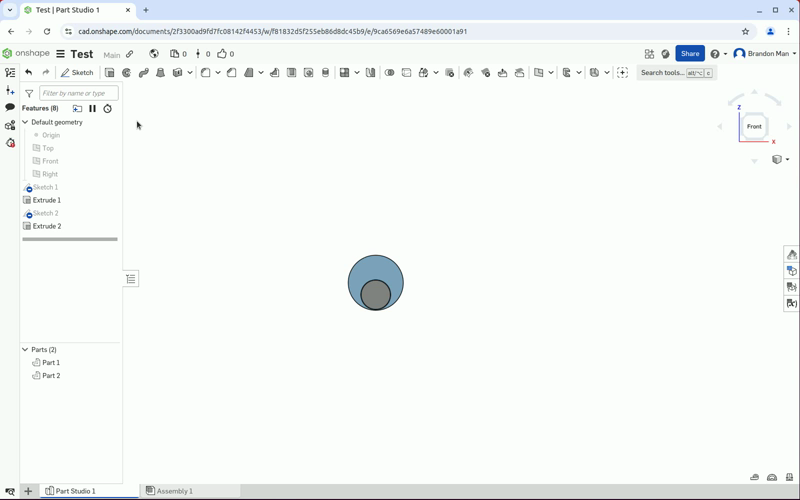
key(shift+h)
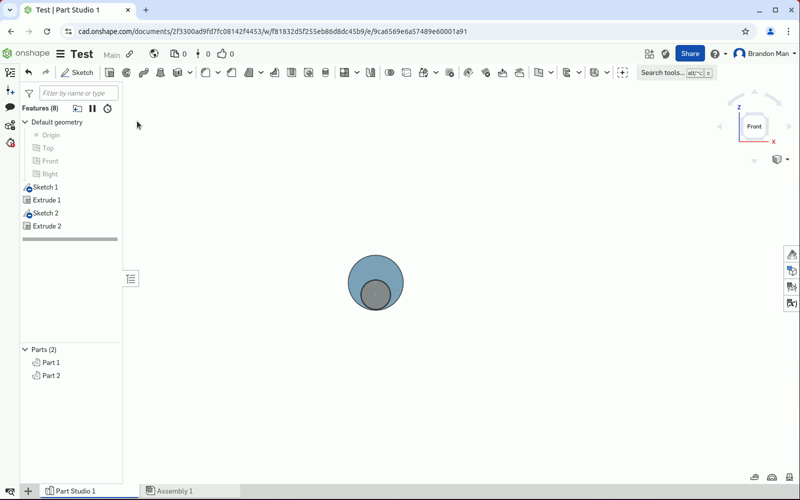
key(shift+h)
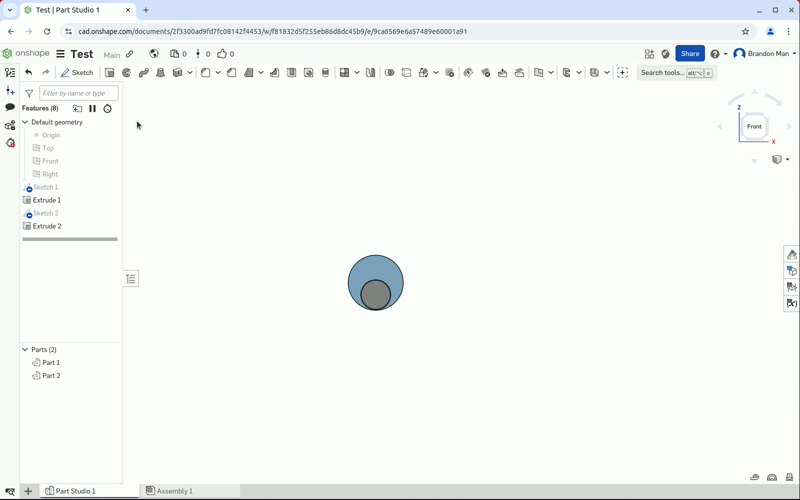
mouse_move(73, 189)
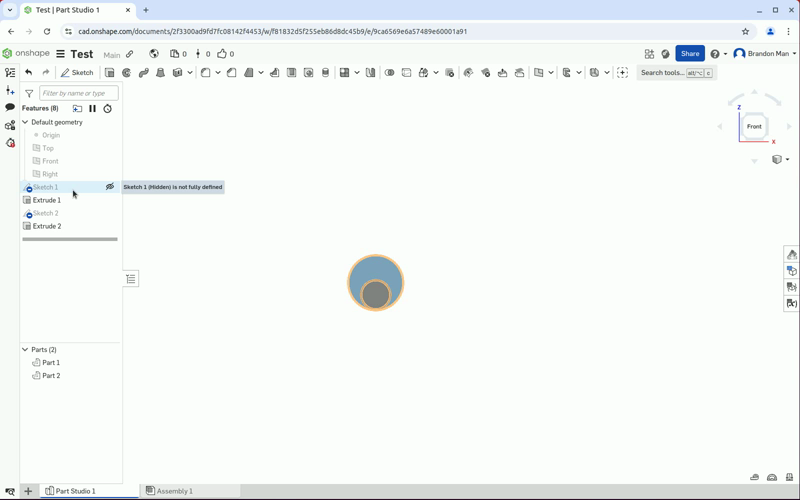
click(73, 189)
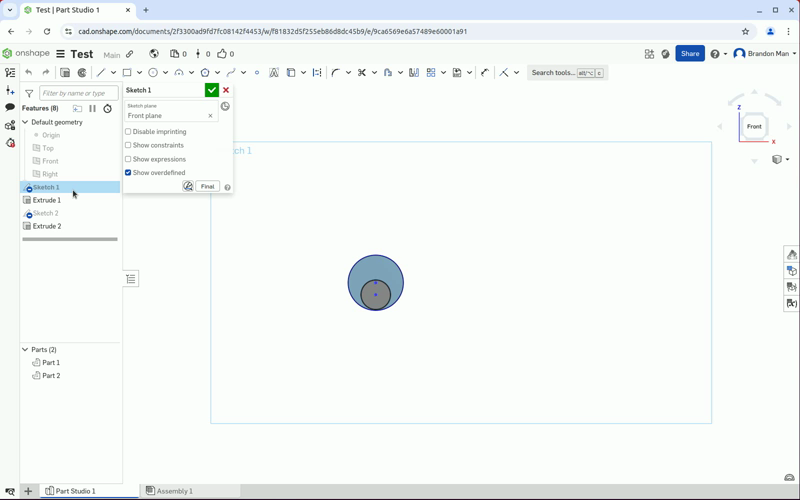
mouse_move(229, 92)
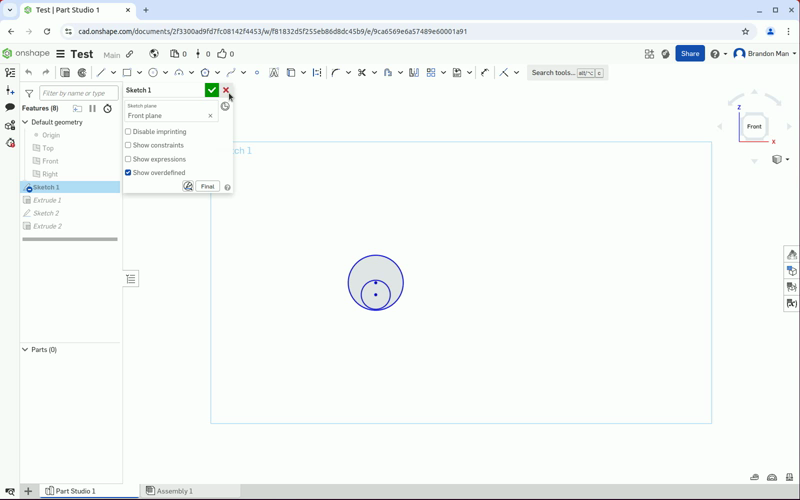
click(229, 92)
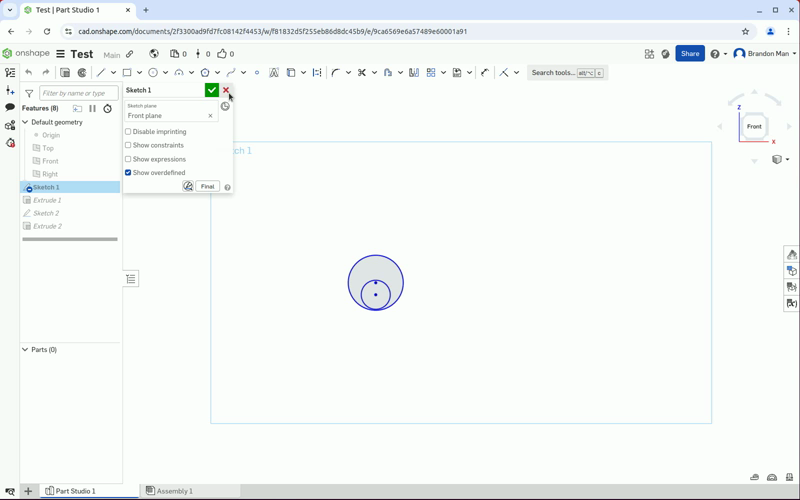
key(shift+s)
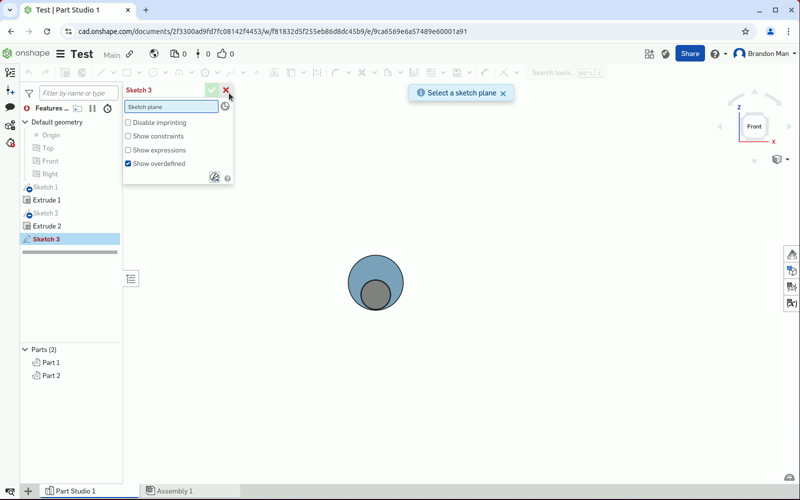
mouse_move(73, 163)
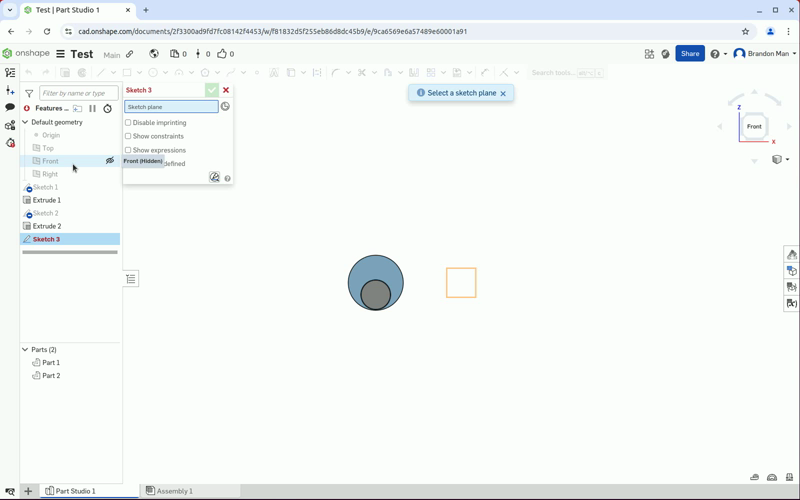
click(73, 163)
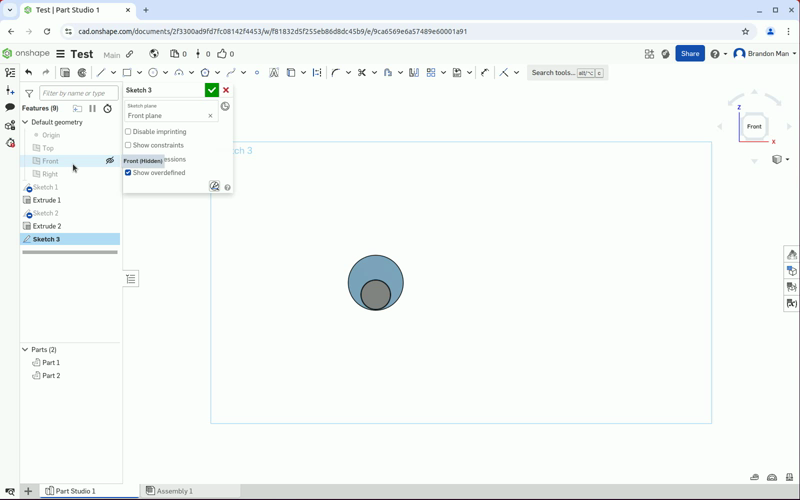
mouse_move(73, 352)
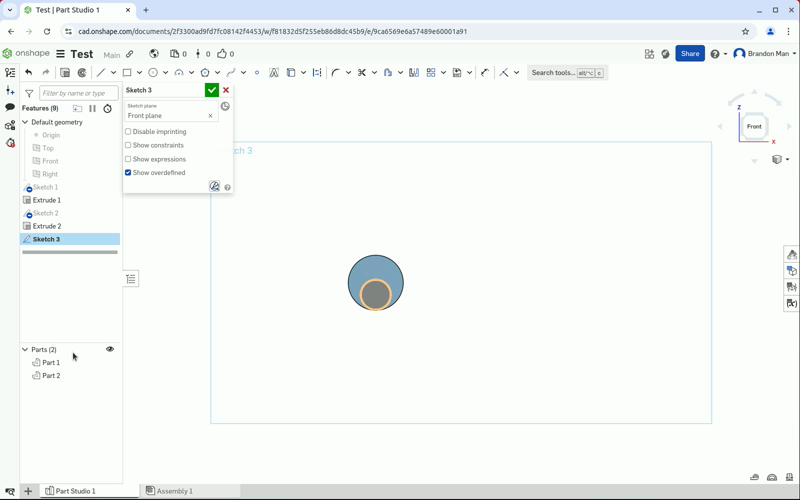
key(y)
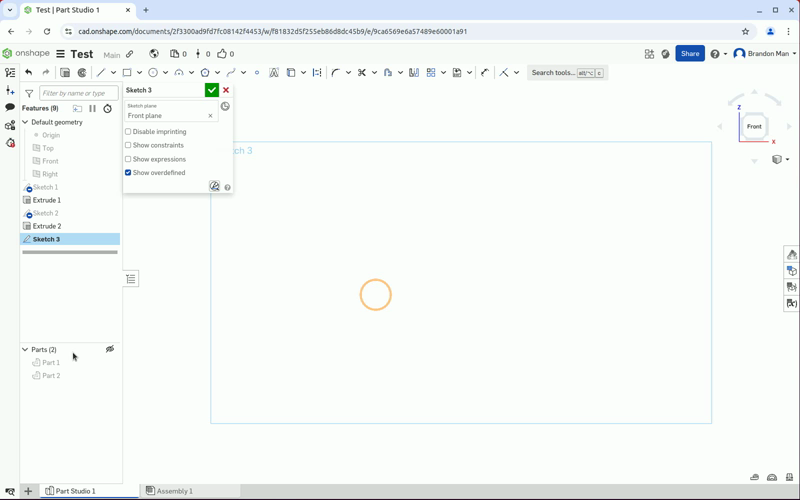
key(c)
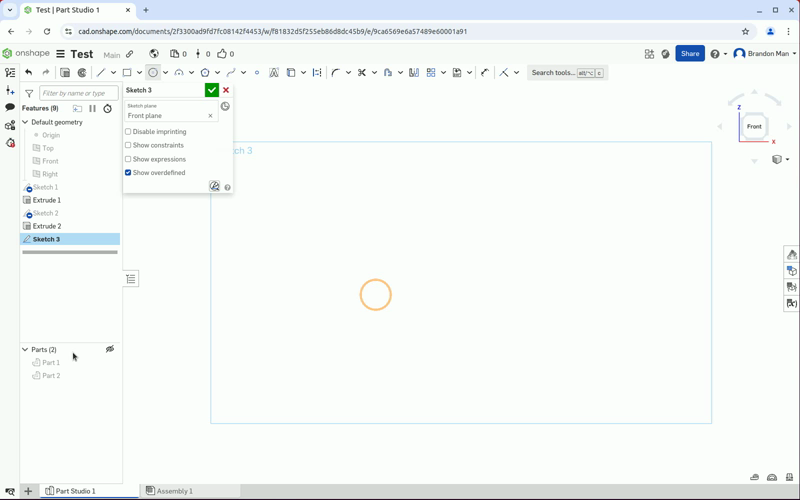
key_down(shift)
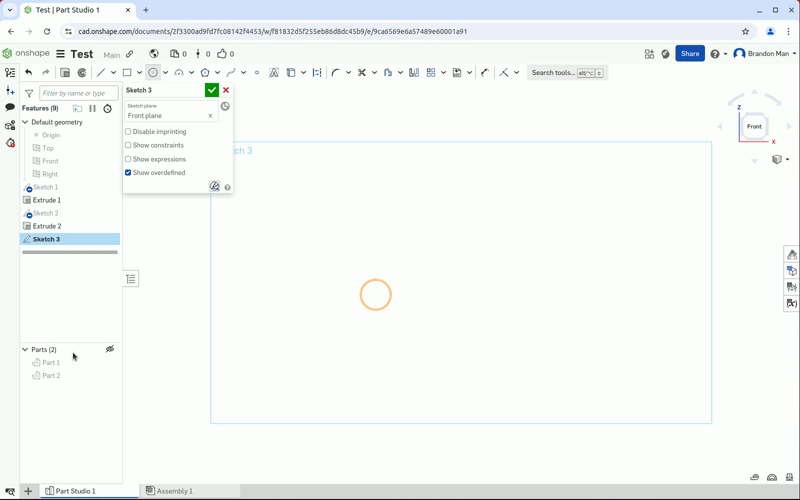
mouse_move(375, 294)
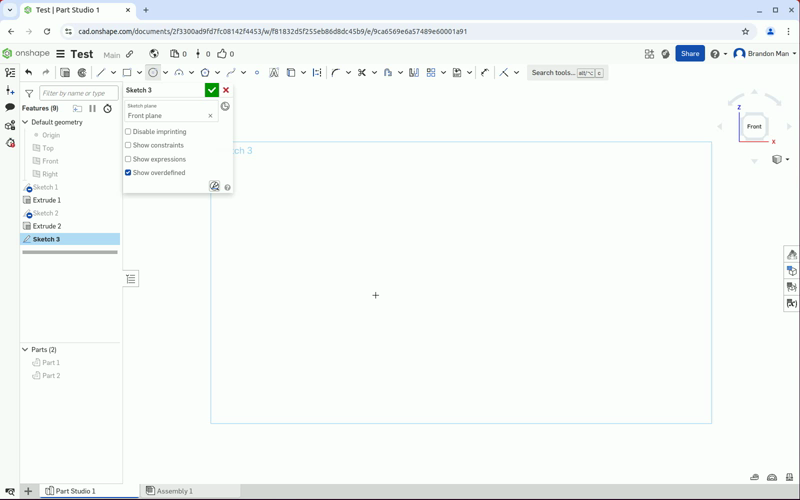
click(375, 294)
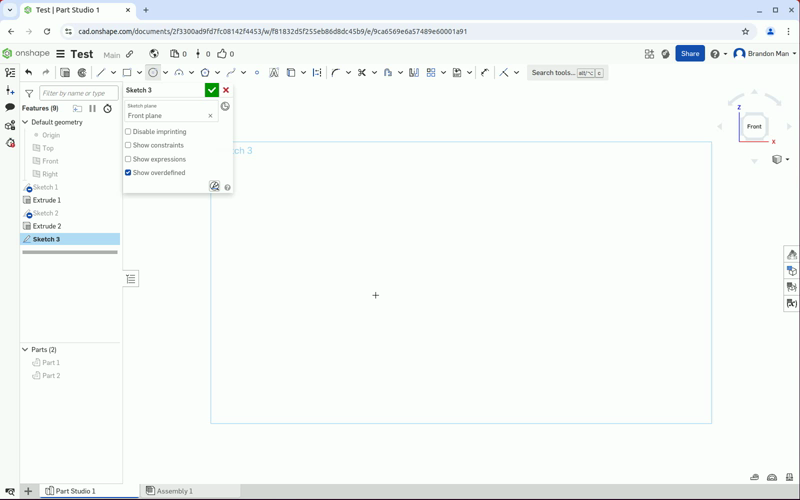
key_up(shift)
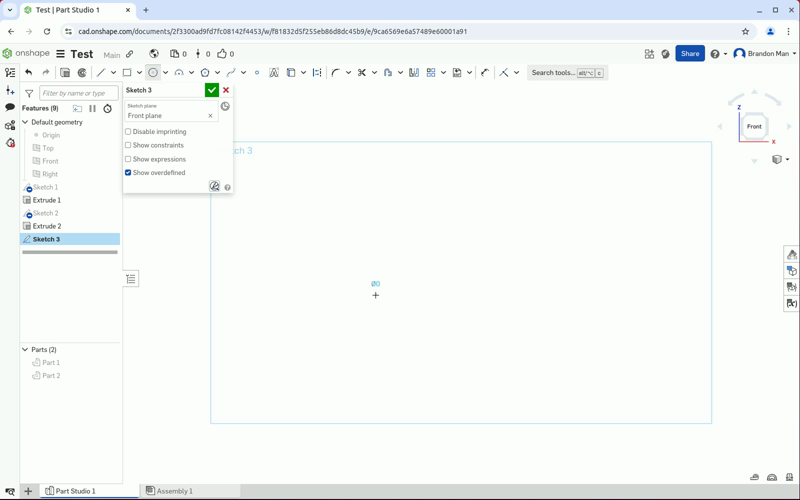
mouse_move(390, 294)
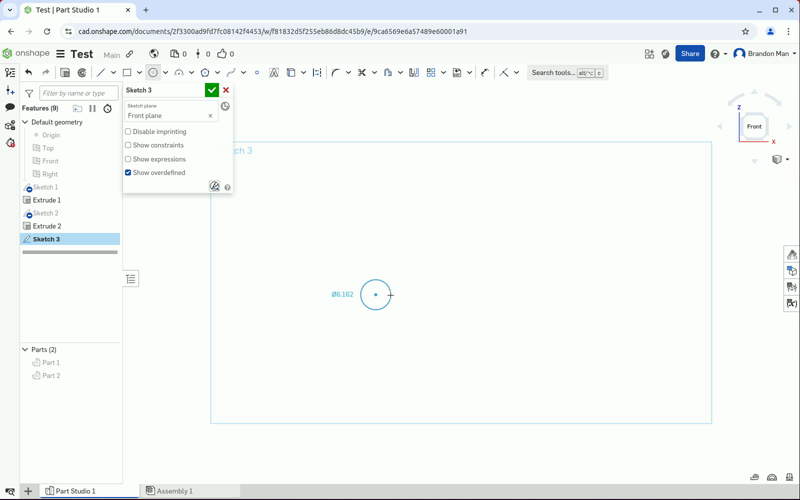
click(390, 294)
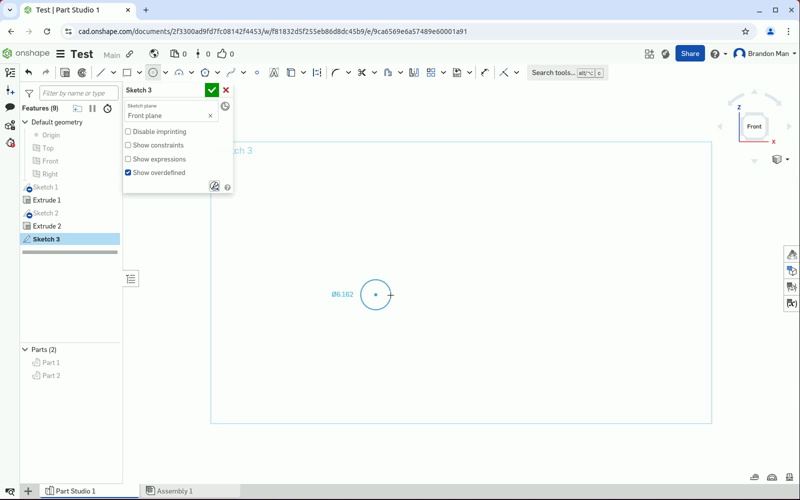
key(esc)
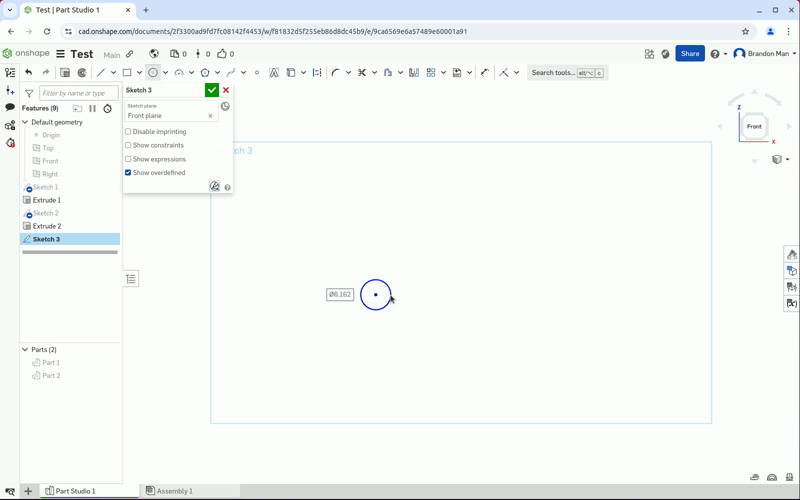
mouse_move(378, 292)
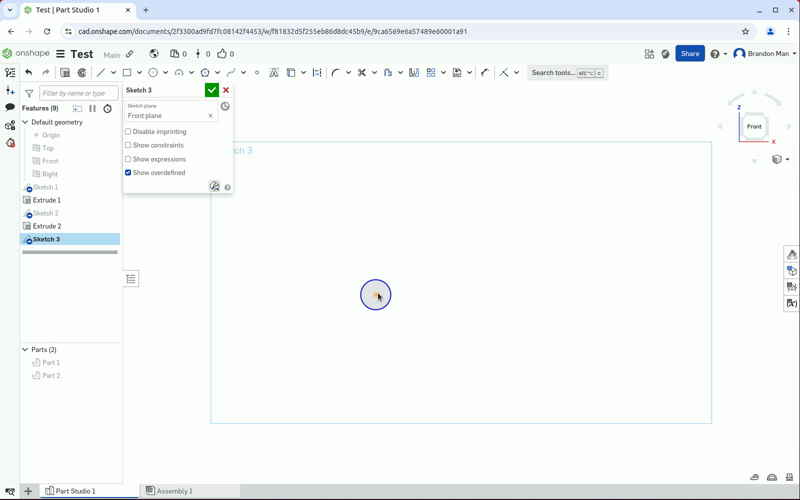
scroll(6)
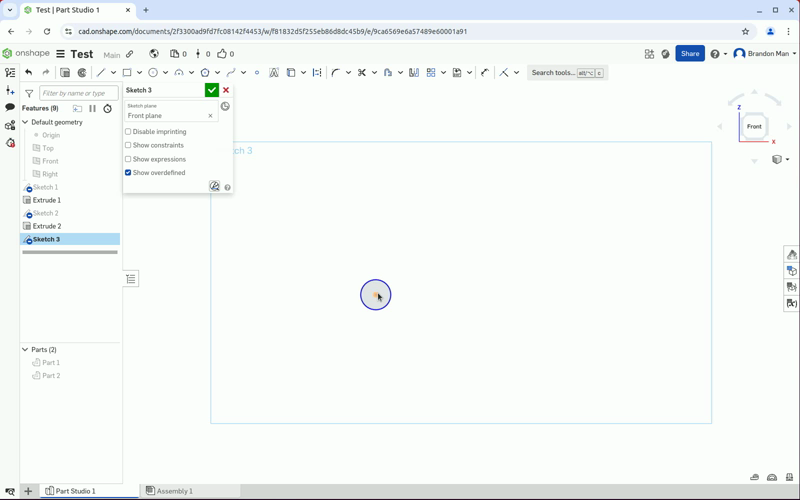
scroll(6)
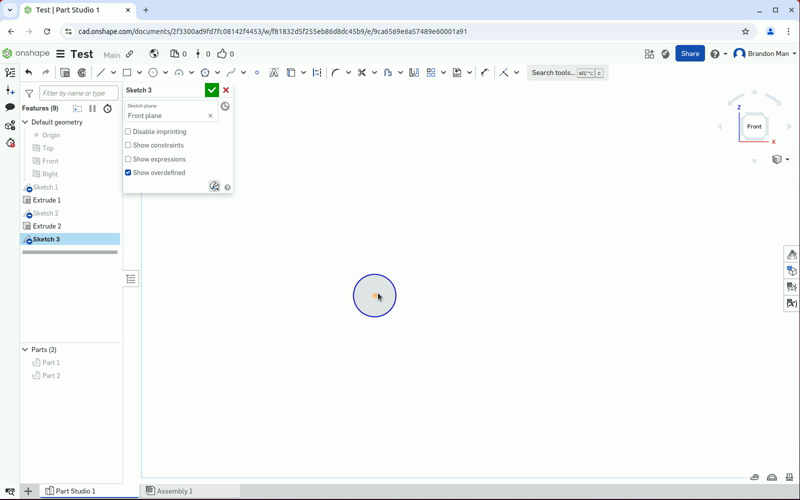
scroll(6)
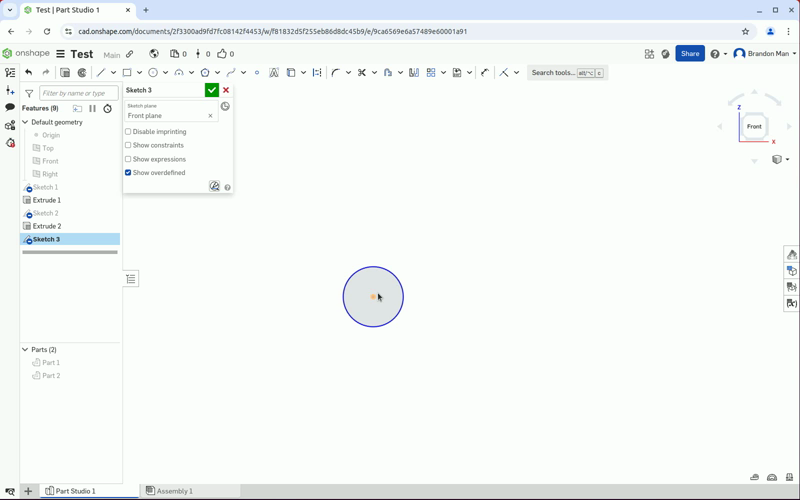
scroll(6)
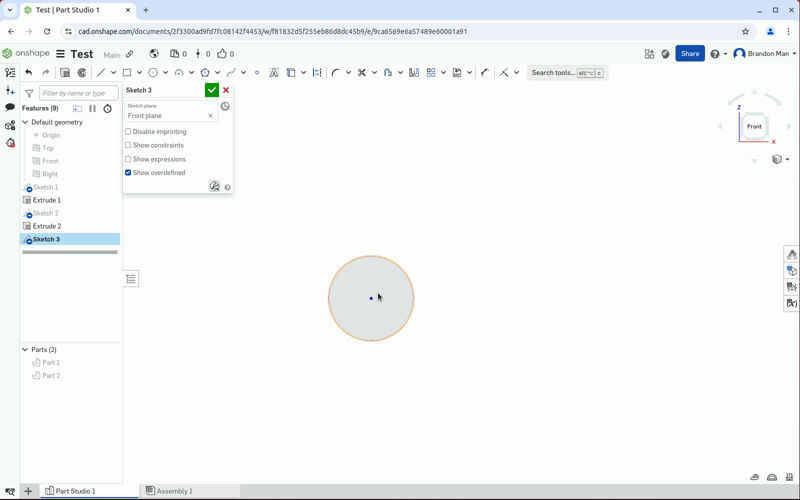
scroll(6)
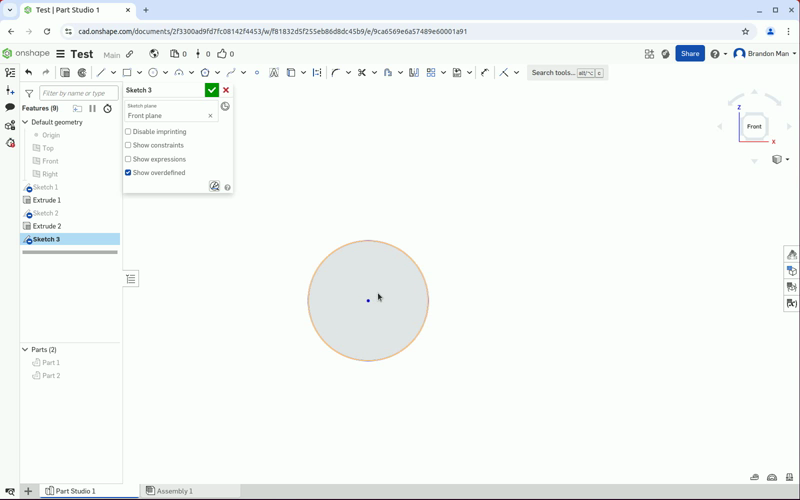
scroll(6)
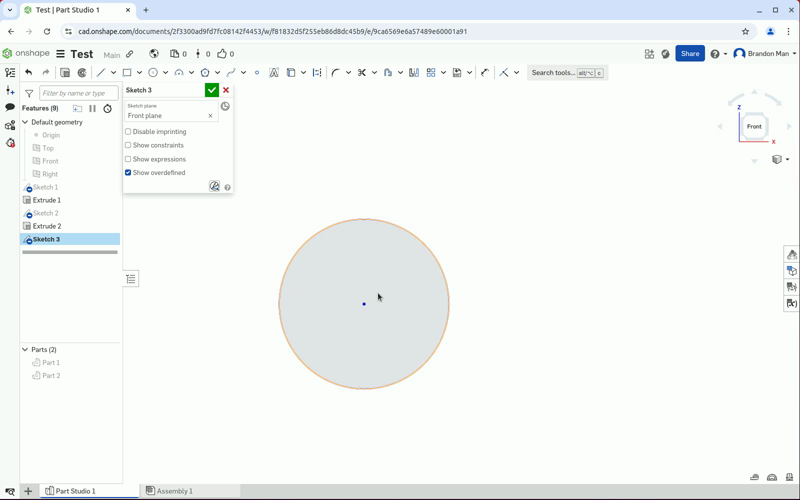
scroll(6)
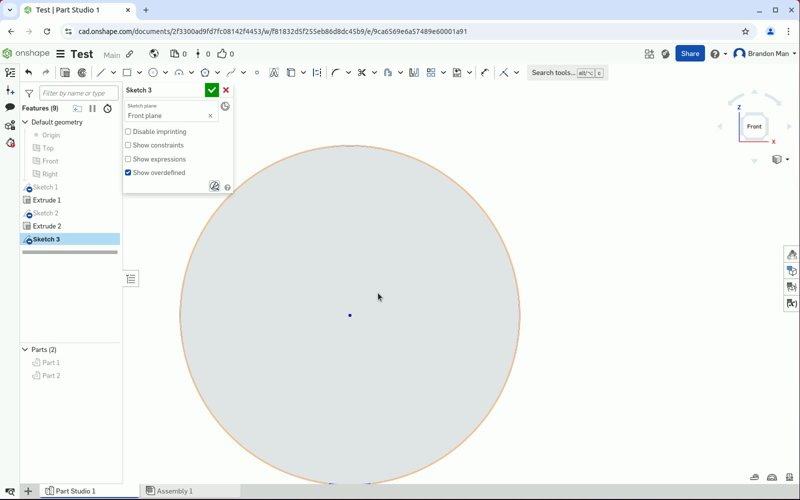
click(378, 292)
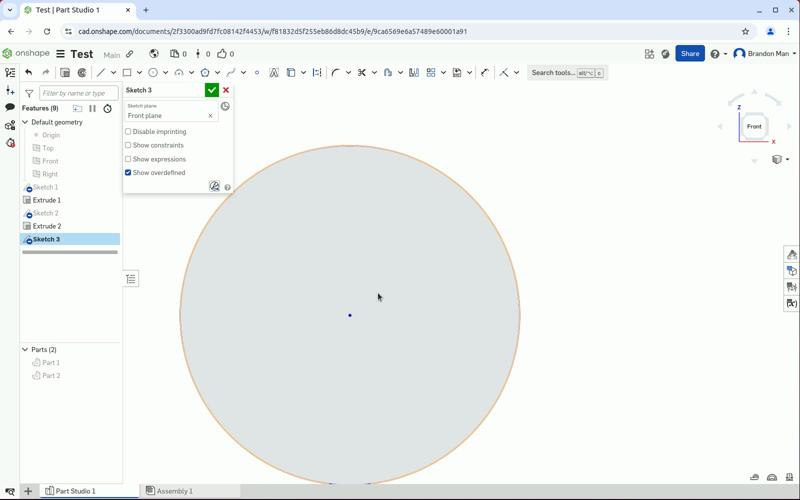
scroll(-6)
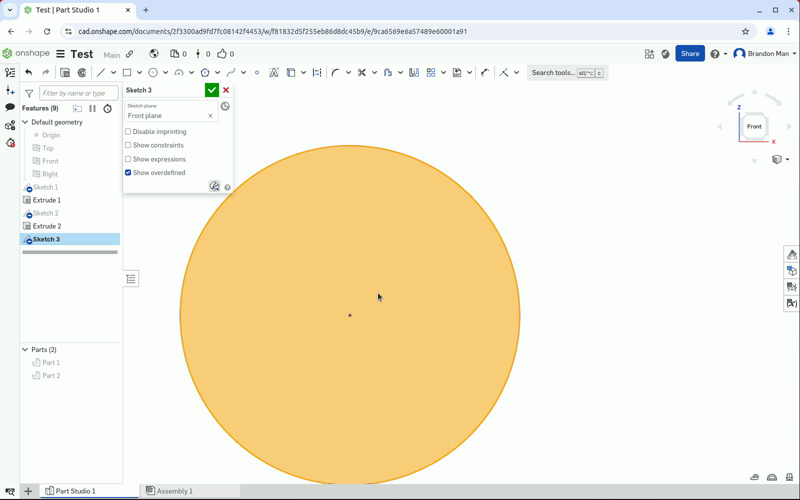
scroll(-6)
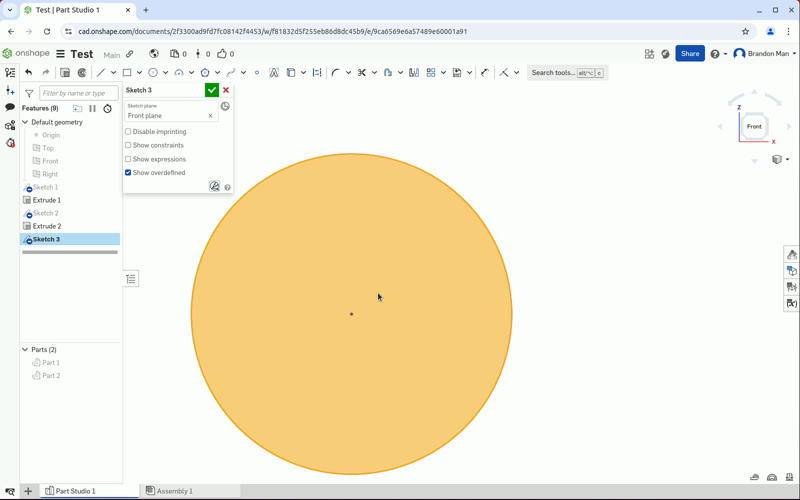
scroll(-6)
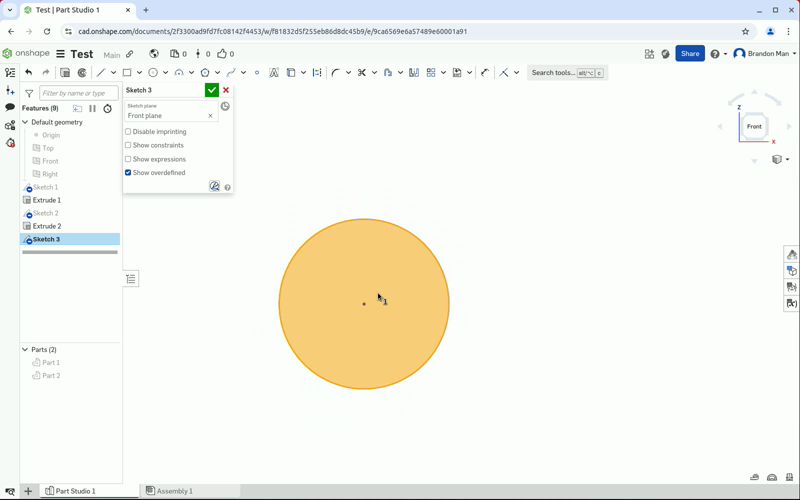
scroll(-6)
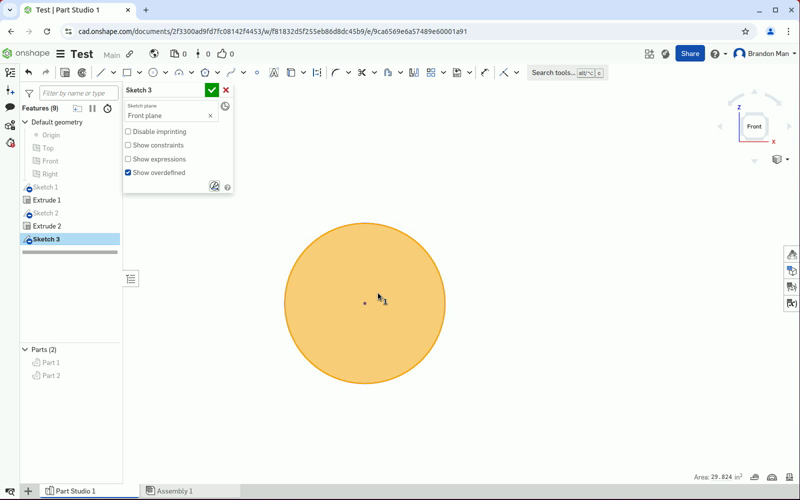
scroll(-6)
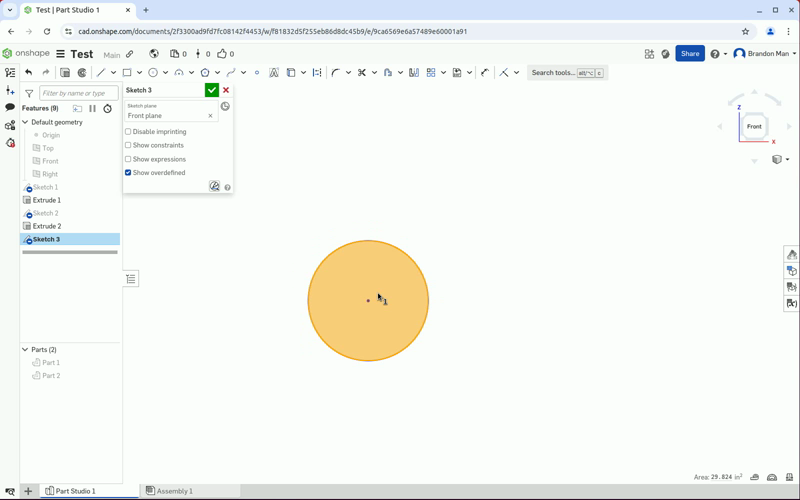
scroll(-6)
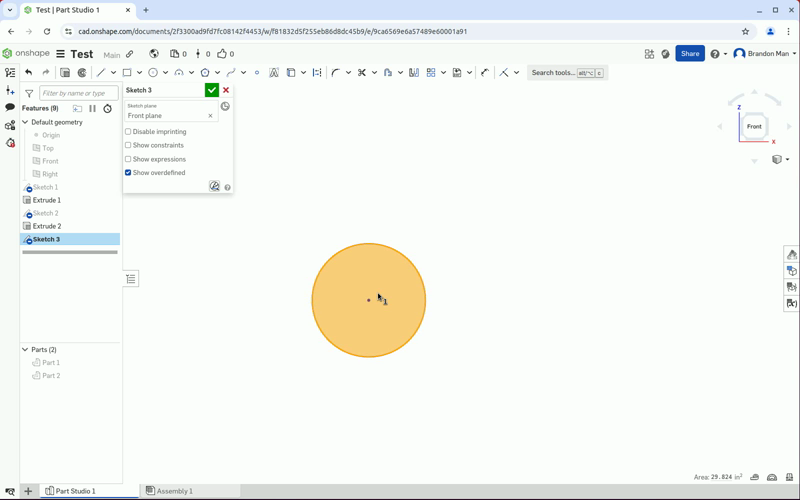
scroll(-6)
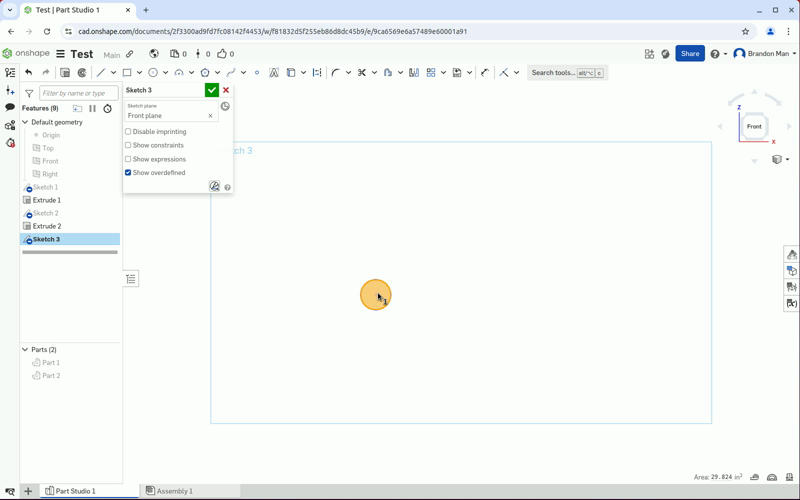
mouse_move(73, 352)
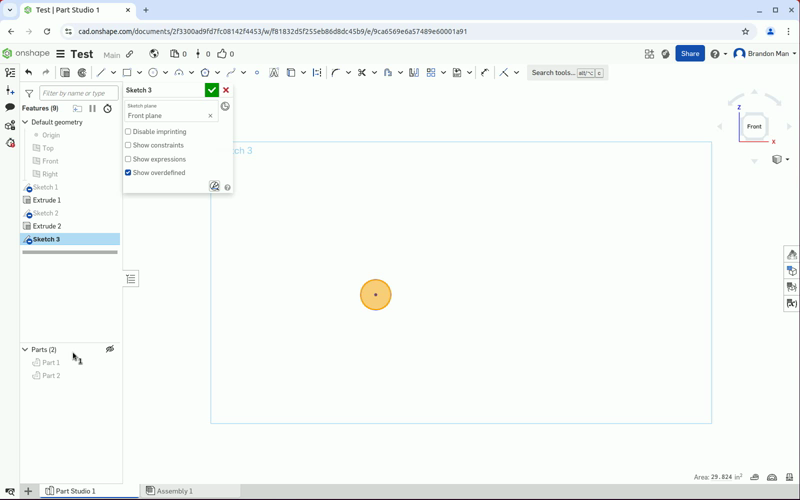
key(shift+y)
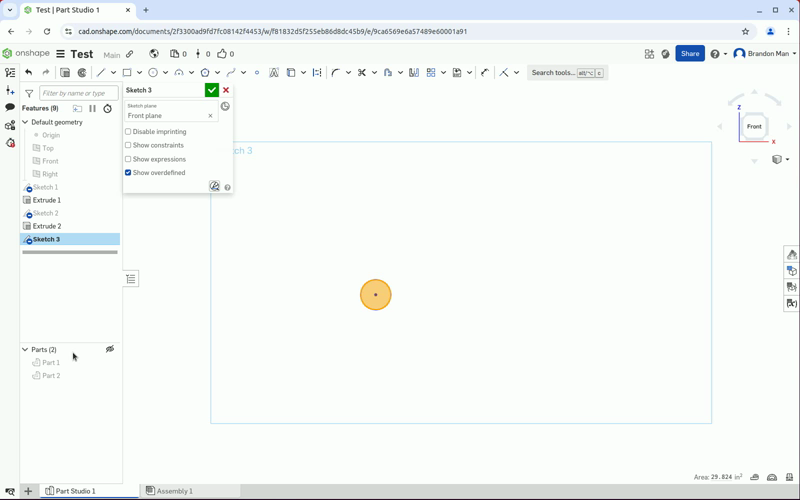
key(shift+e)
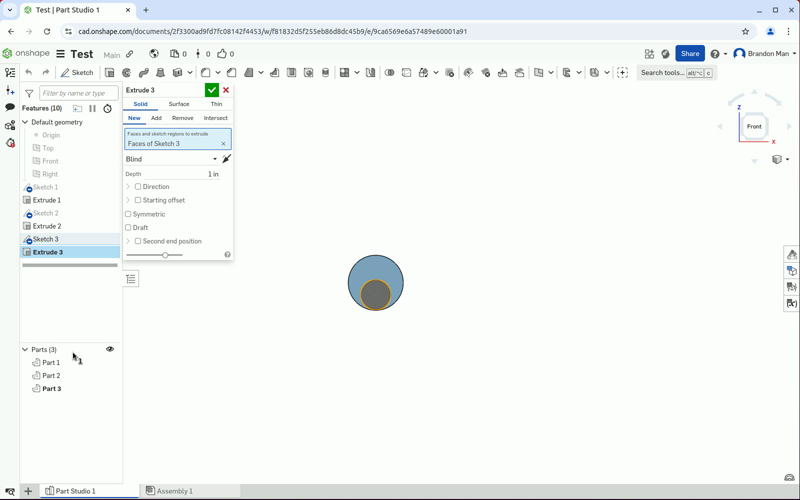
mouse_move(143, 106)
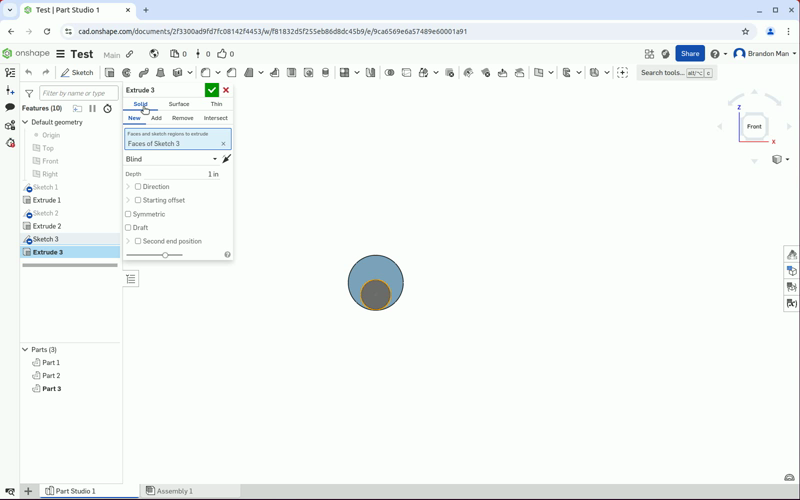
click(143, 106)
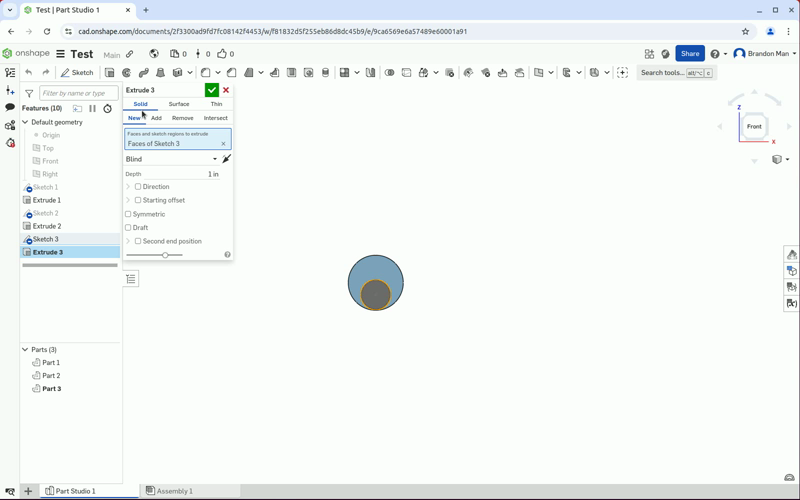
mouse_move(137, 120)
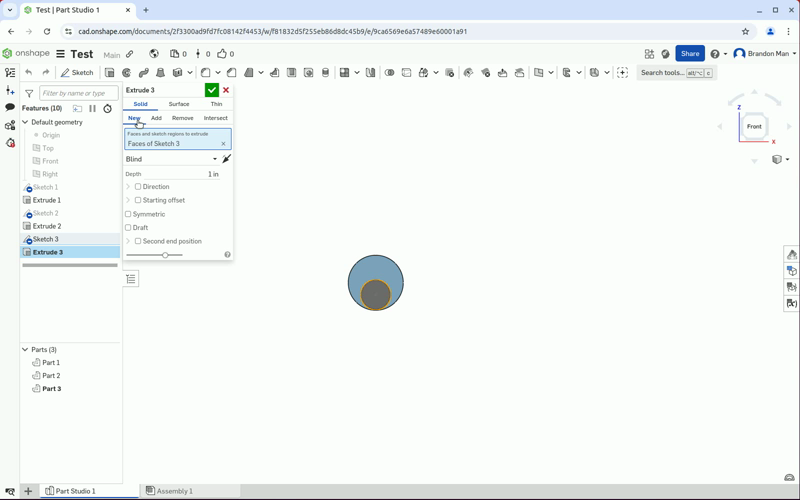
click(137, 120)
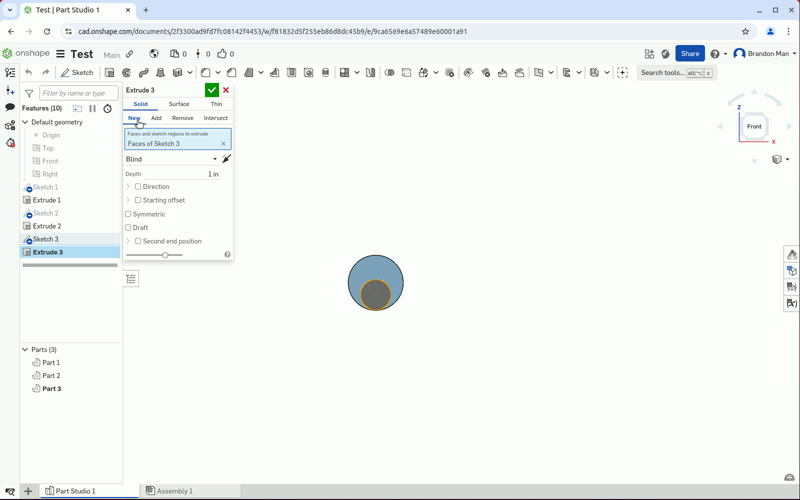
key(tab, 4)
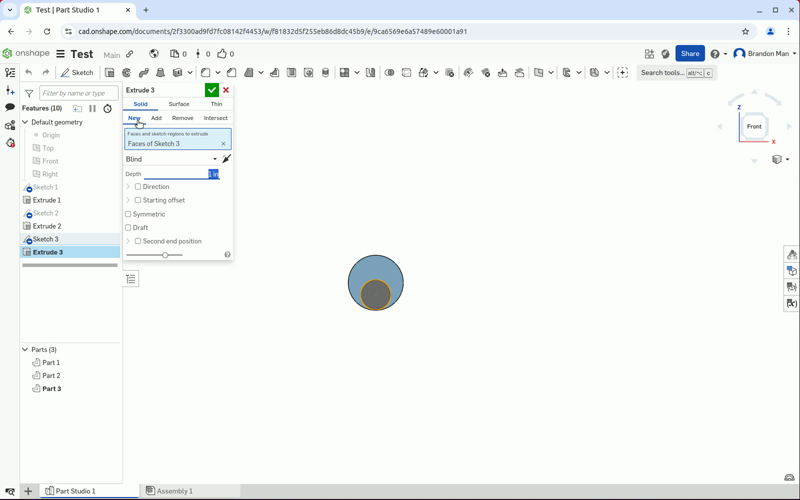
text(2.889)
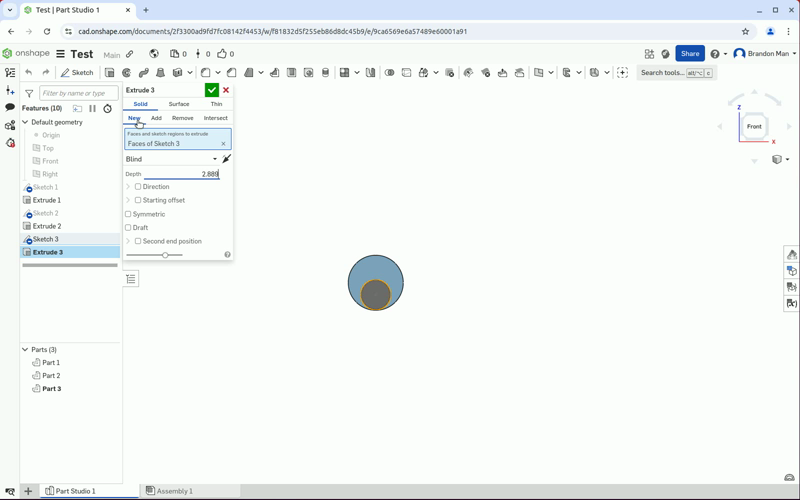
key(enter)
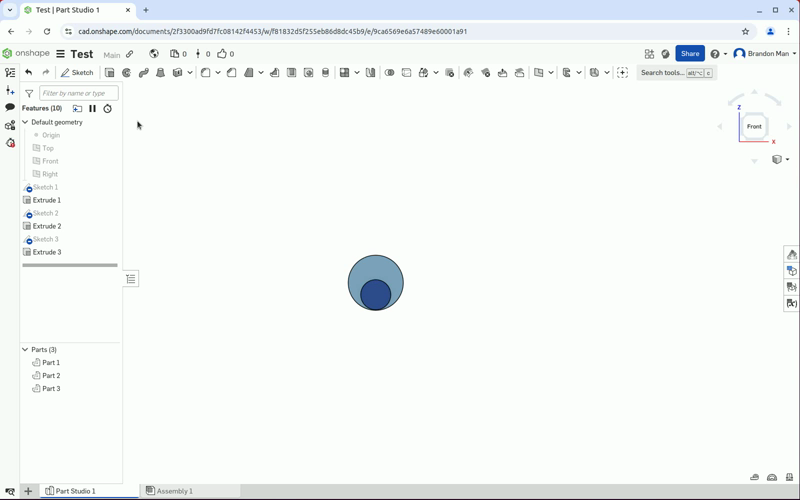
key(shift+h)
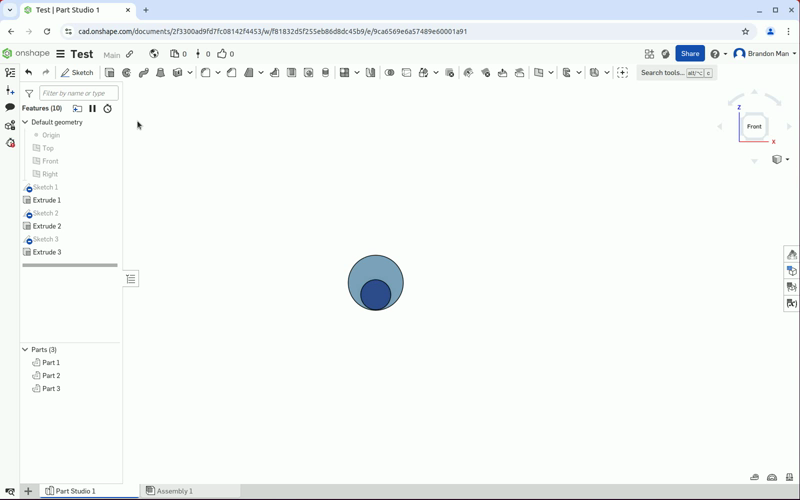
key(shift+h)
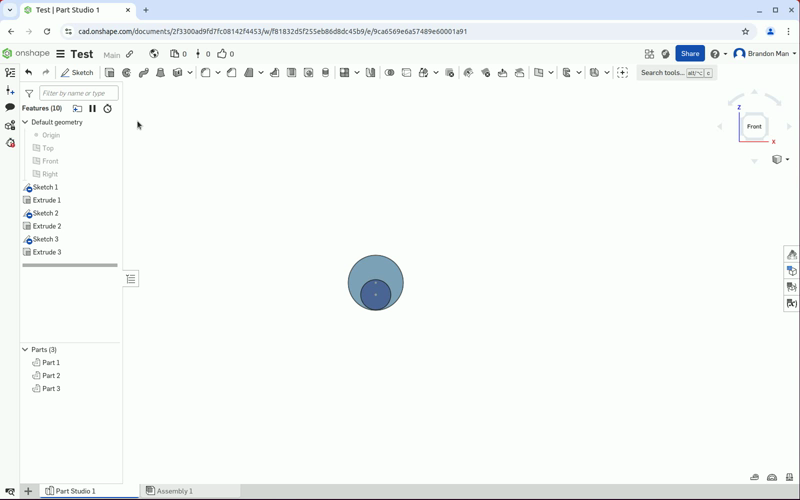
key(shift+7)
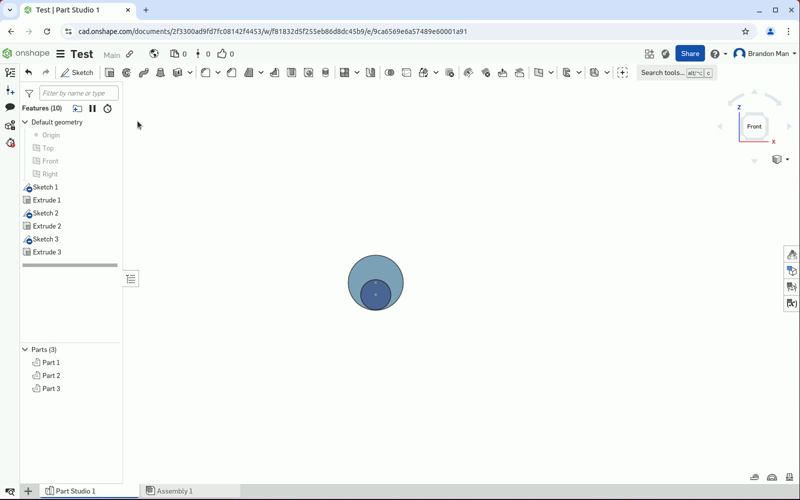
key(left, 2)
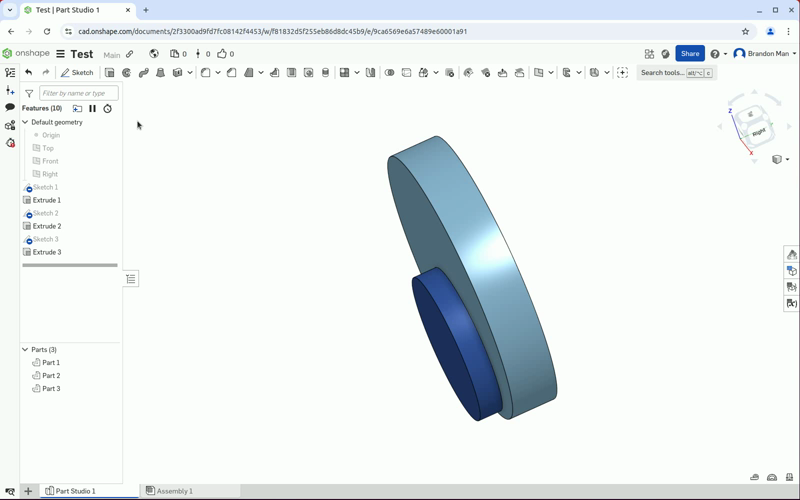
key(down, 2)
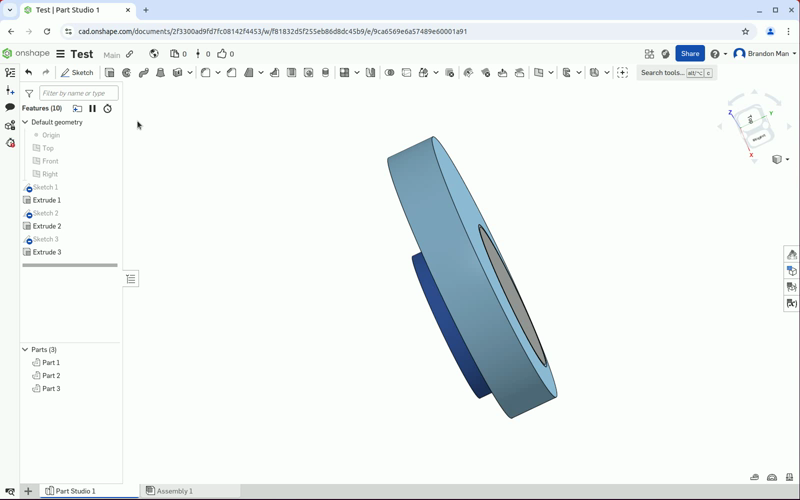
key(up, 2)
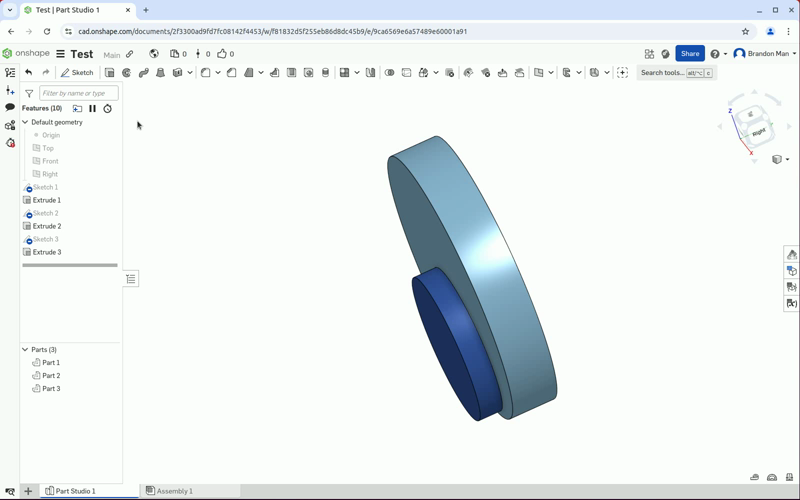
key(right, 2)
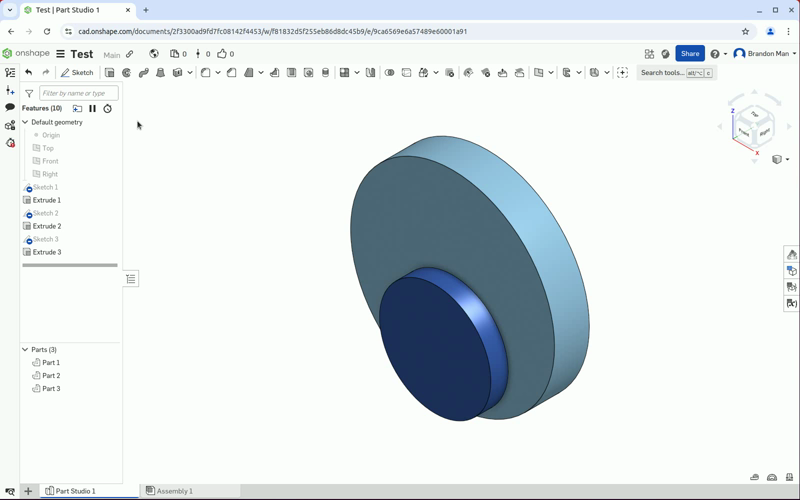
mouse_move(73, 189)
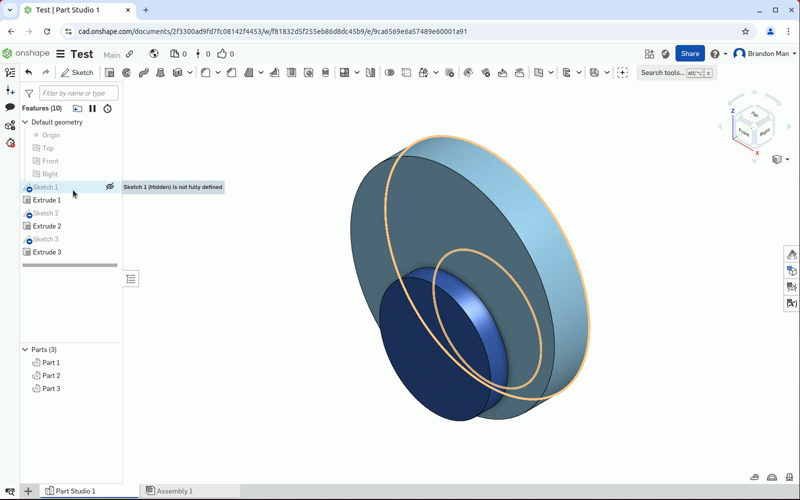
click(73, 189)